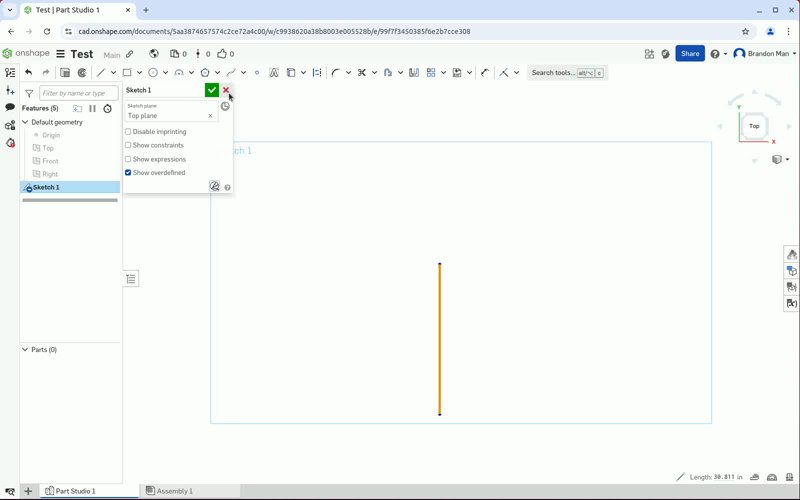
key(shift+h)
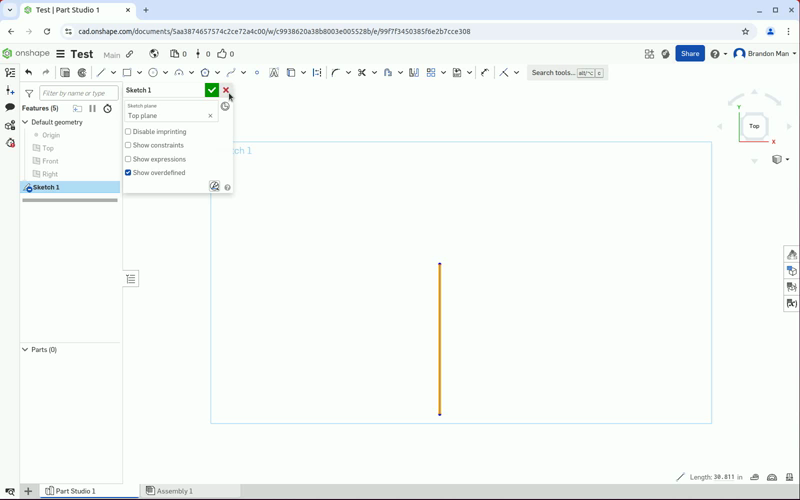
key(shift+s)
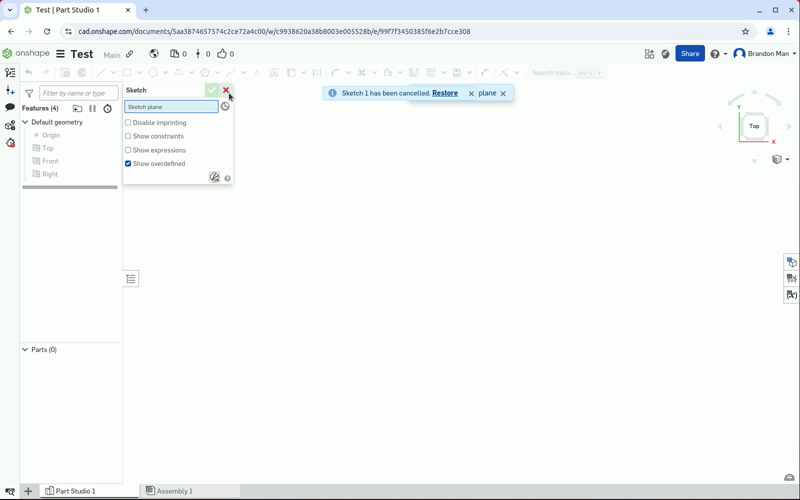
mouse_move(73, 150)
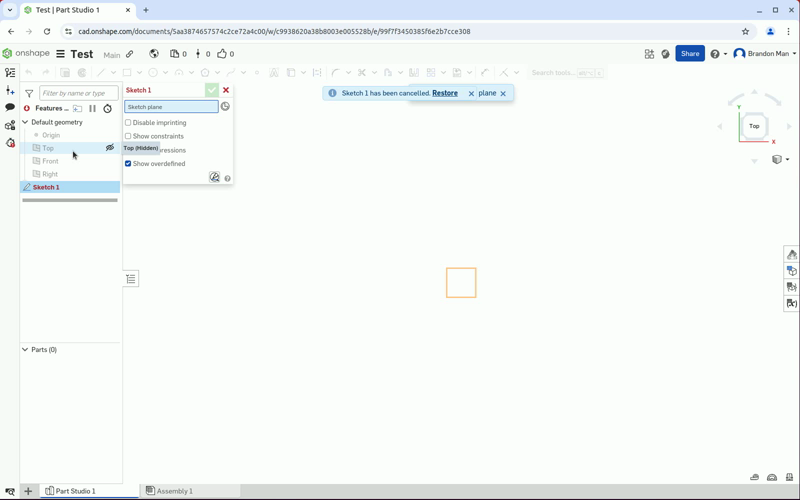
click(73, 150)
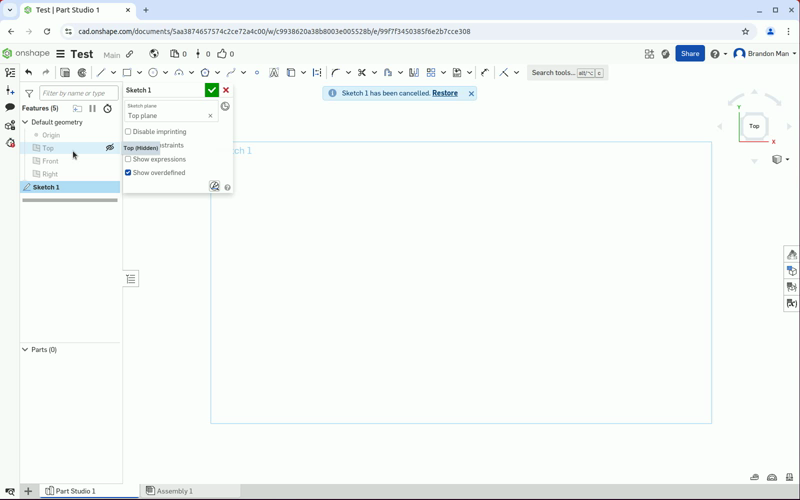
mouse_move(73, 352)
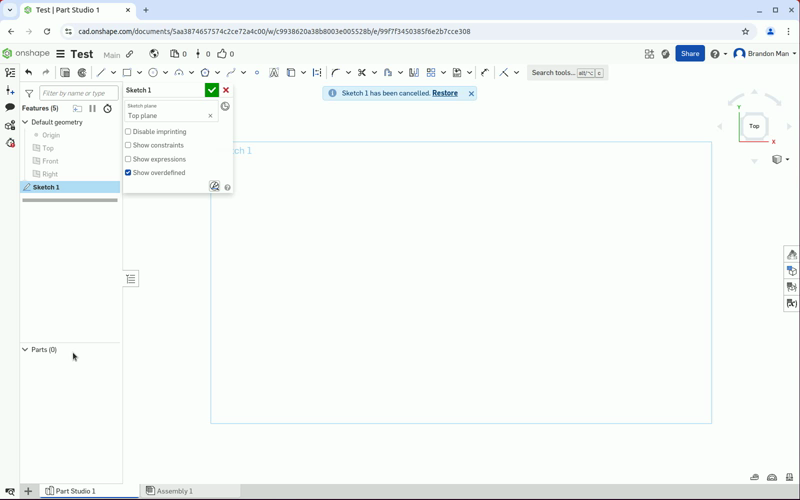
key(y)
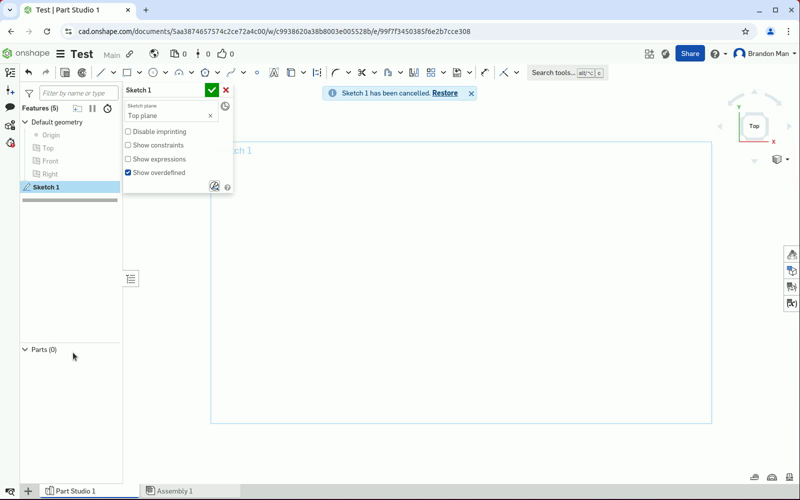
key(l)
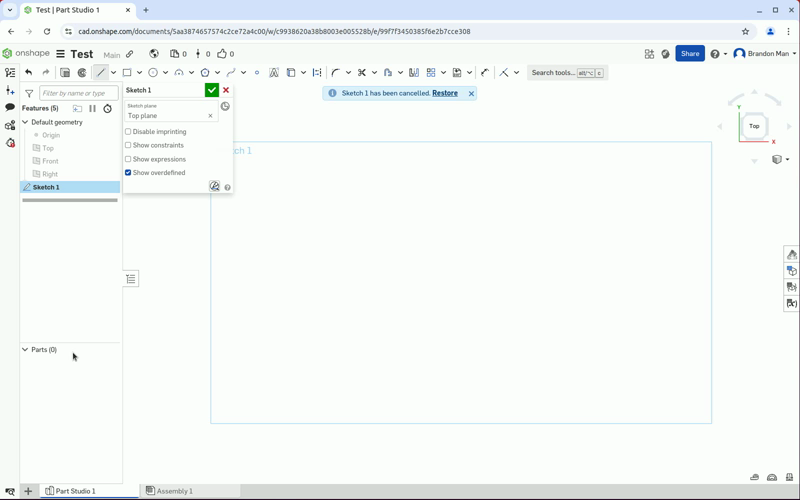
key_down(shift)
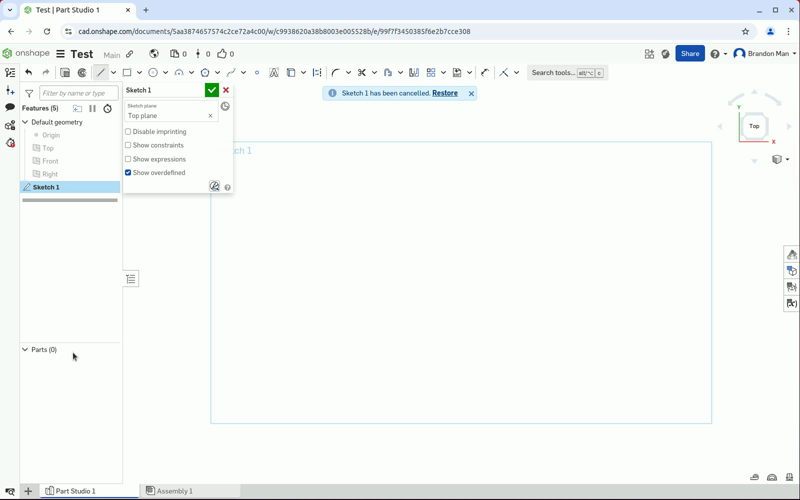
mouse_move(460, 282)
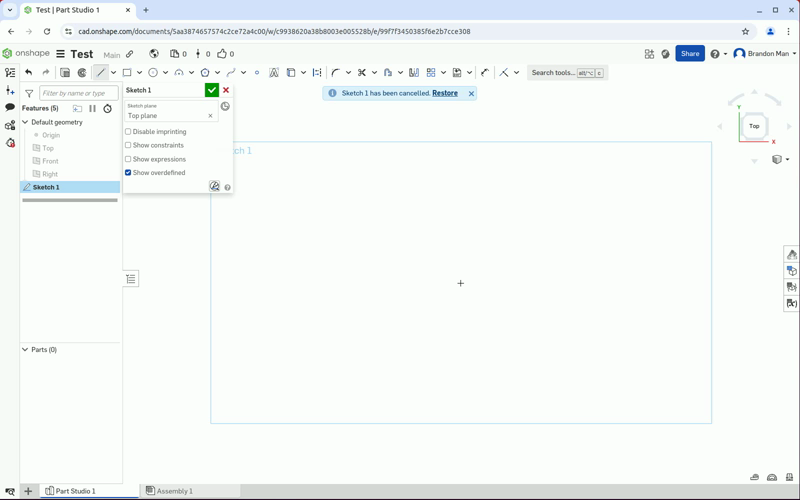
click(460, 282)
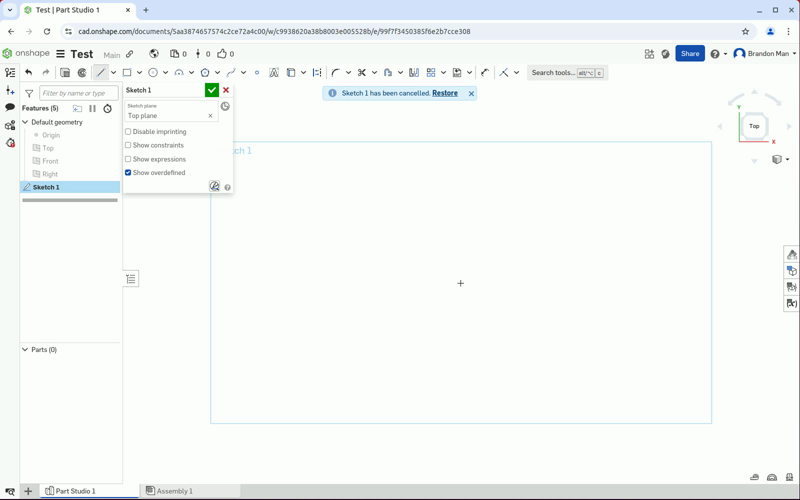
key_up(shift)
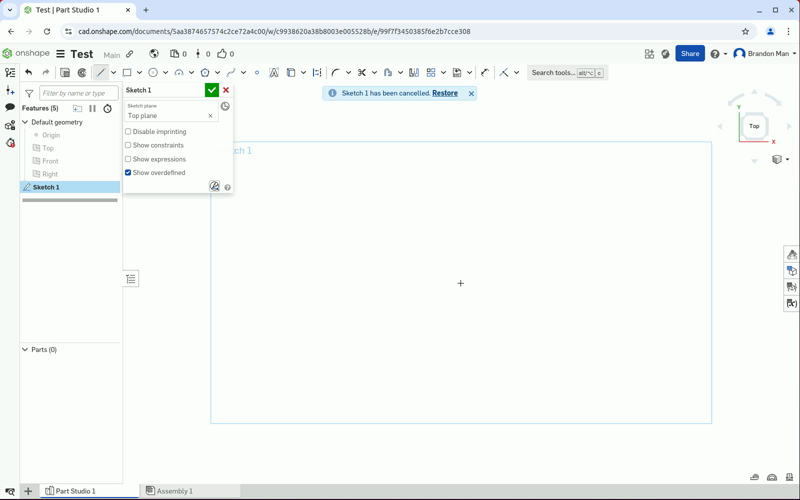
key_down(shift)
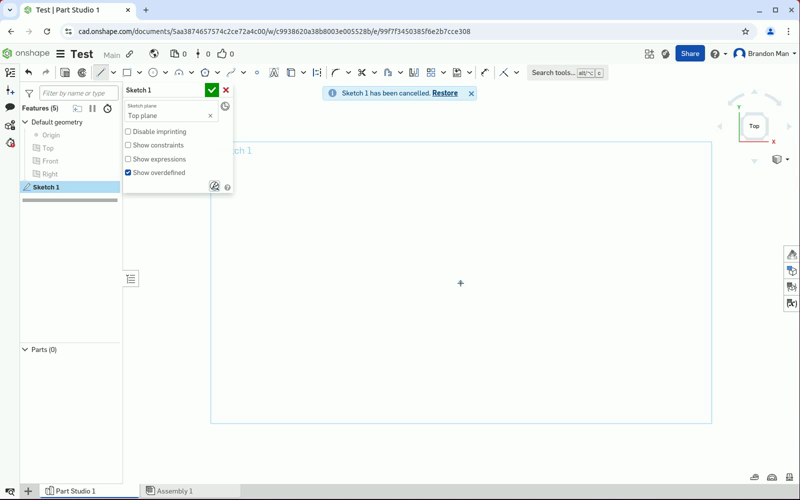
mouse_move(490, 282)
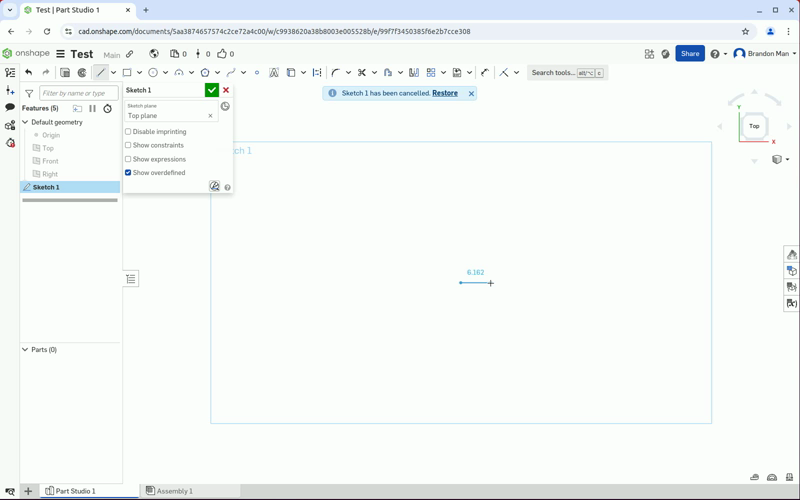
mouse_move(497, 282)
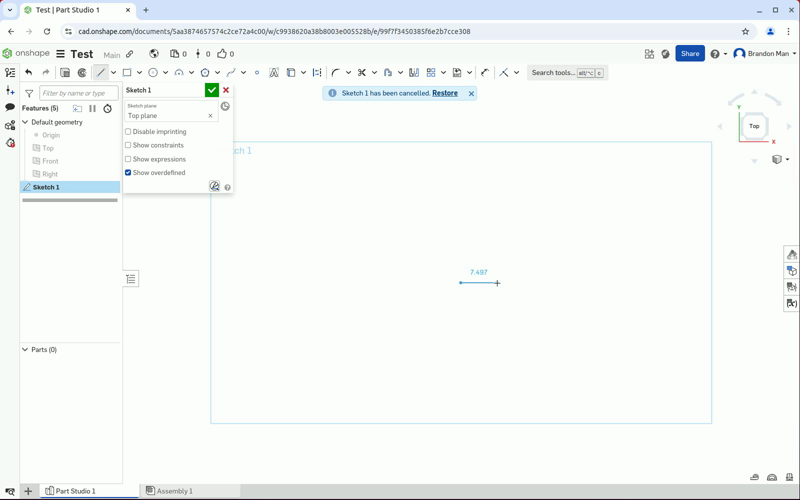
click(497, 282)
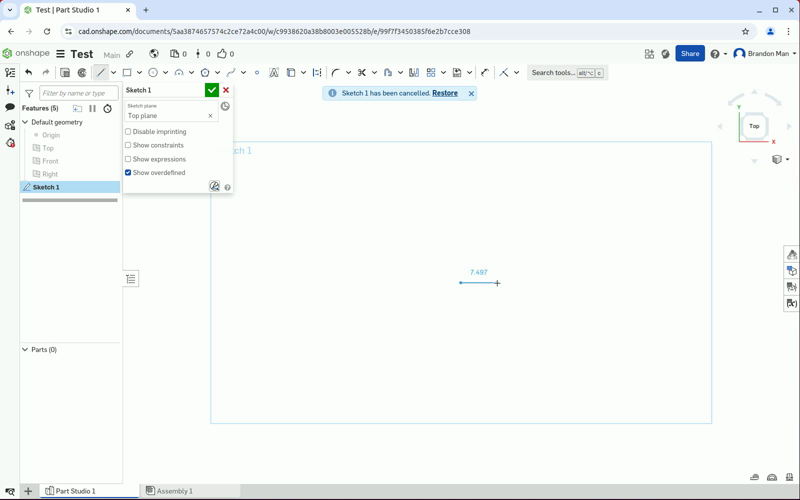
key_up(shift)
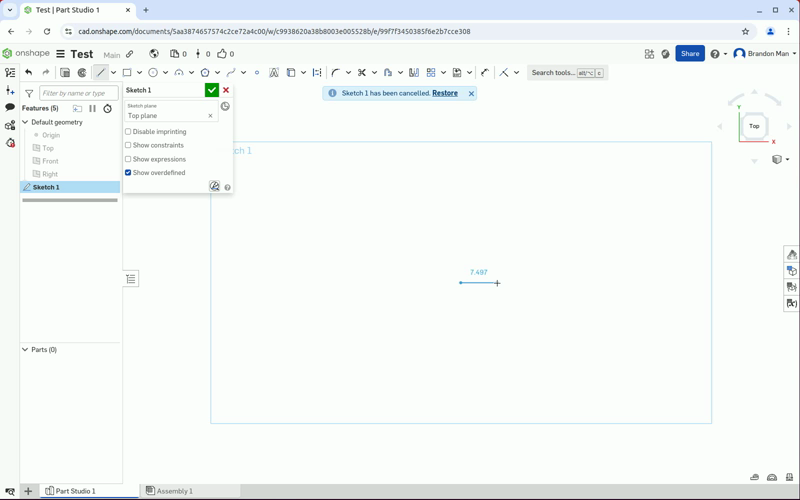
key_down(shift)
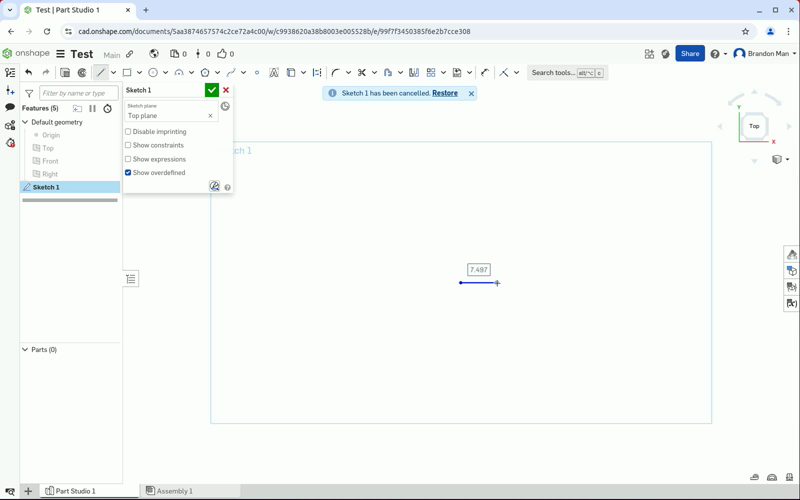
mouse_move(497, 170)
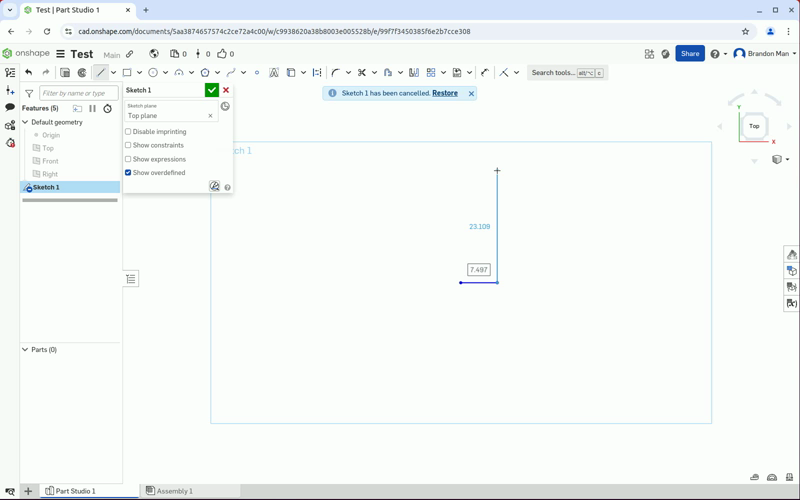
click(497, 170)
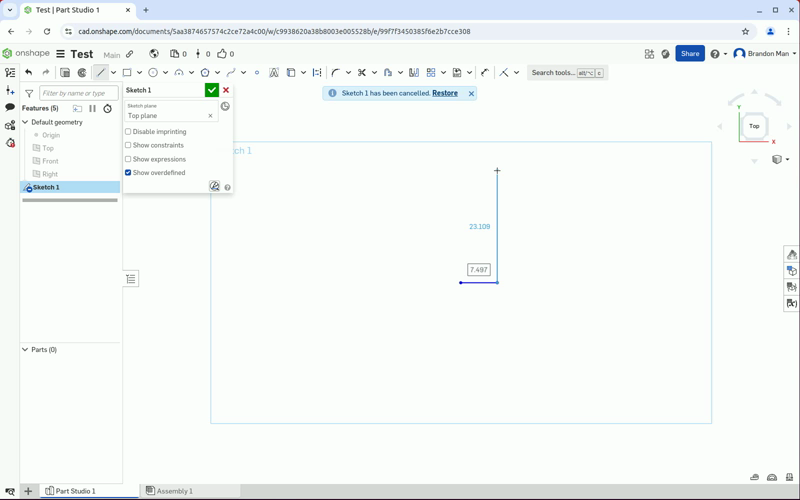
key_up(shift)
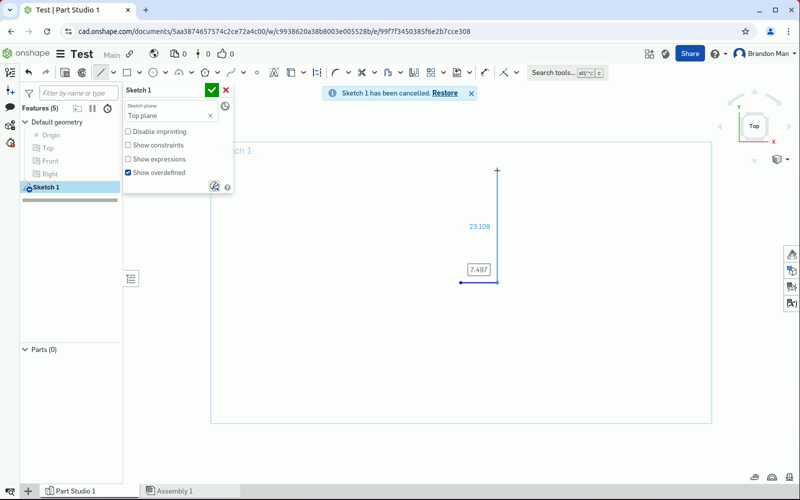
key_down(shift)
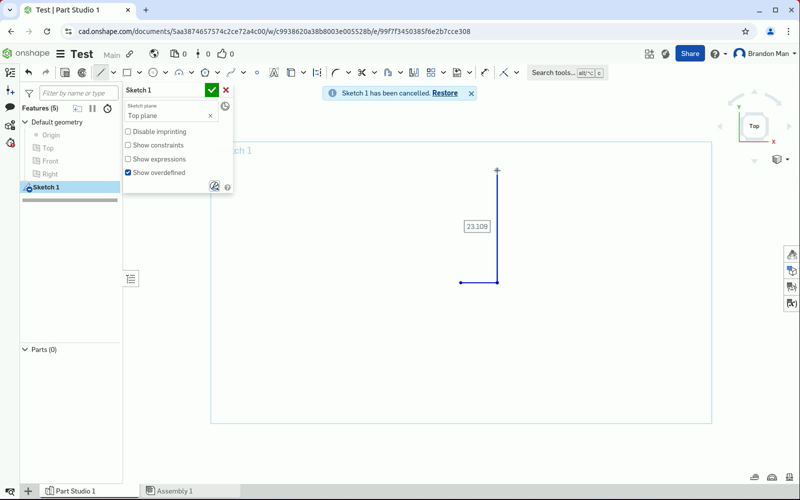
mouse_move(527, 170)
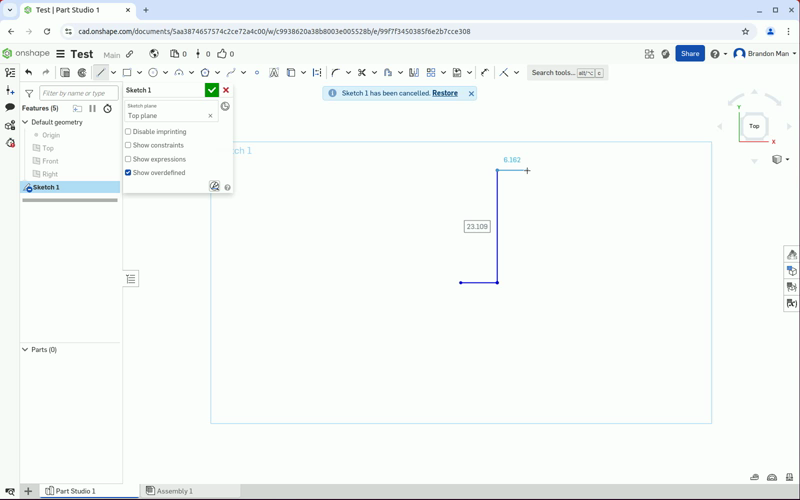
mouse_move(460, 170)
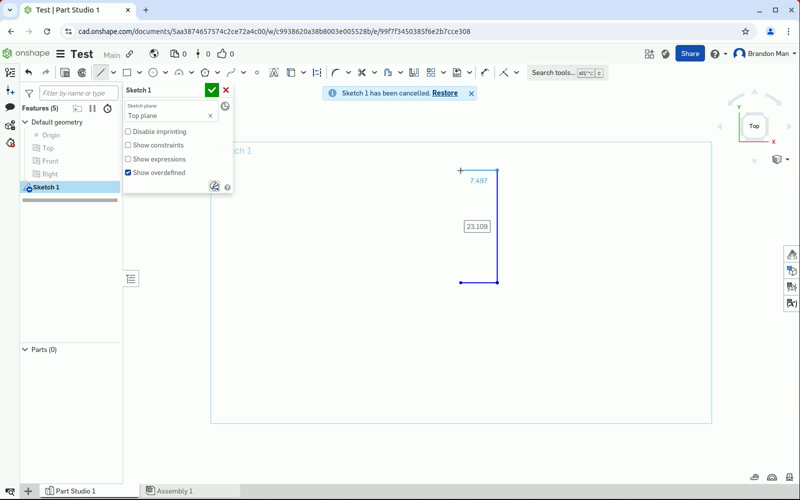
click(460, 170)
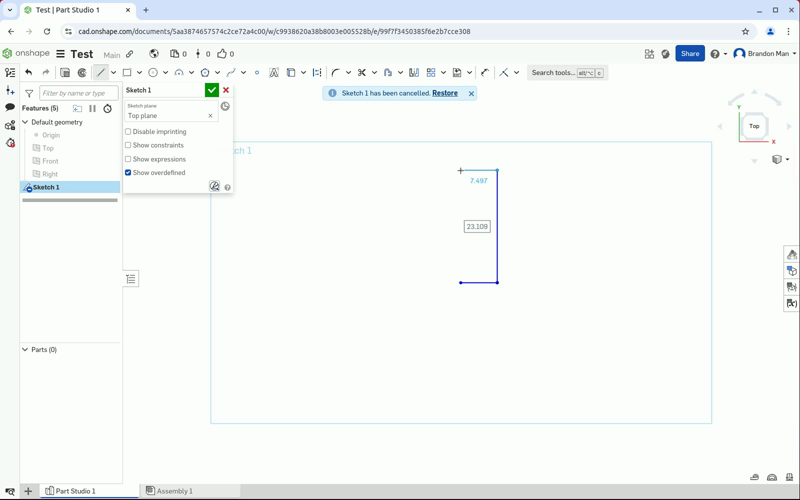
key_up(shift)
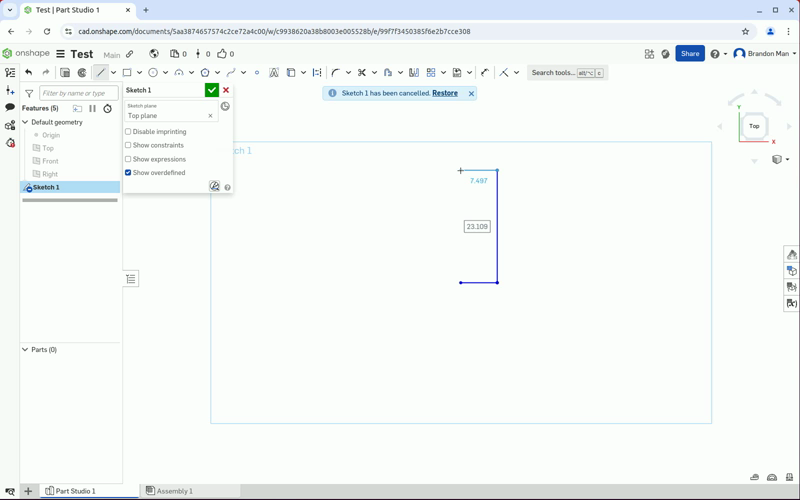
key_down(shift)
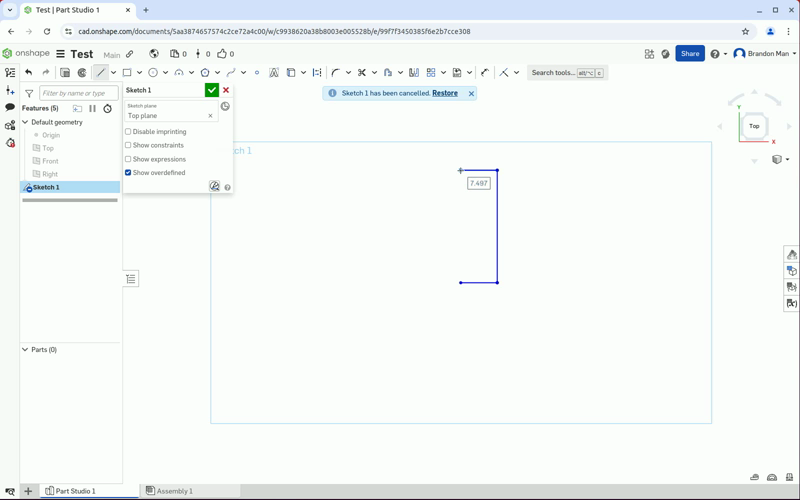
mouse_move(460, 282)
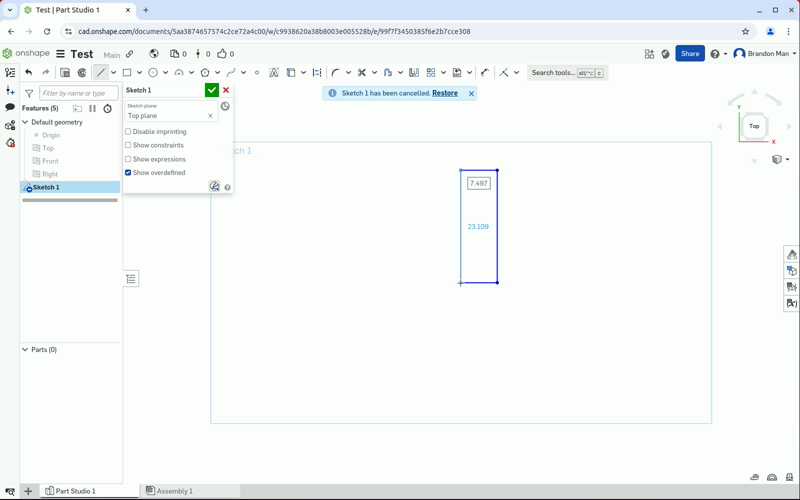
key_up(shift)
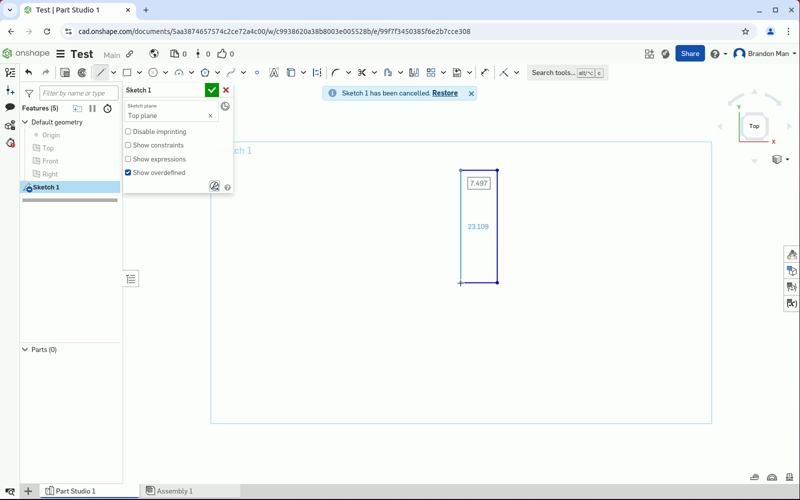
click(460, 282)
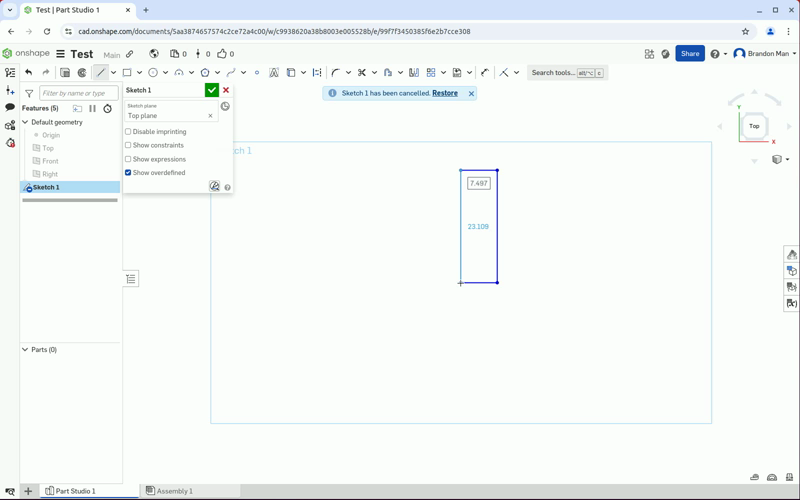
key(esc)
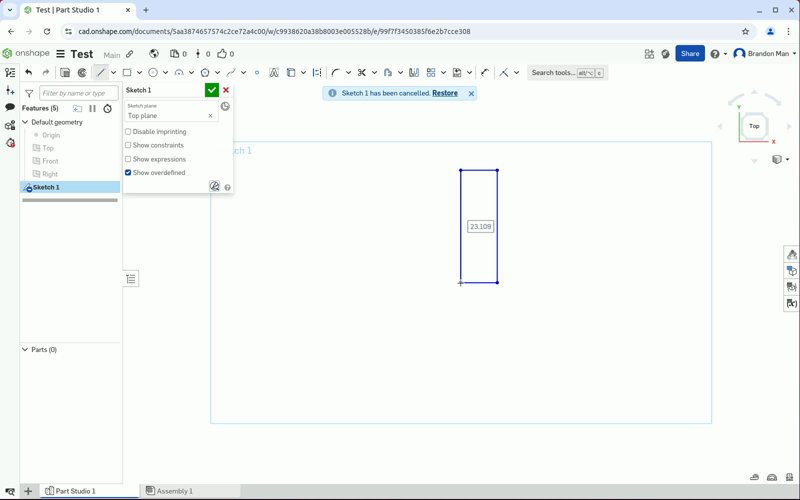
mouse_move(482, 249)
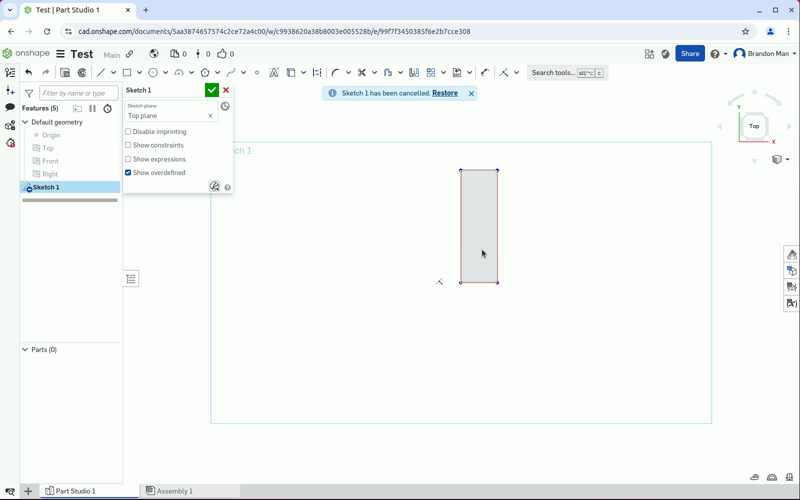
click(482, 249)
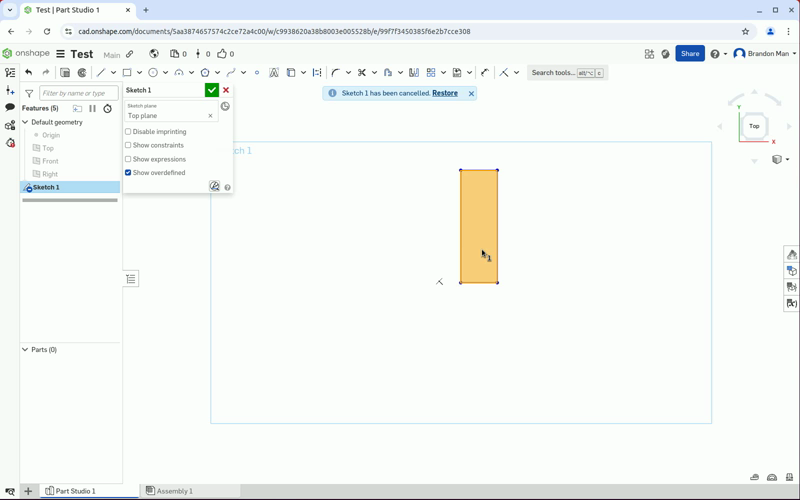
mouse_move(73, 352)
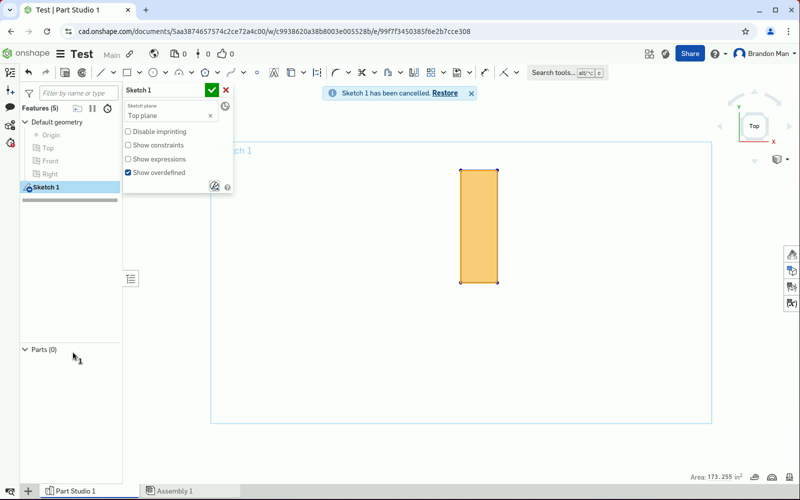
key(shift+y)
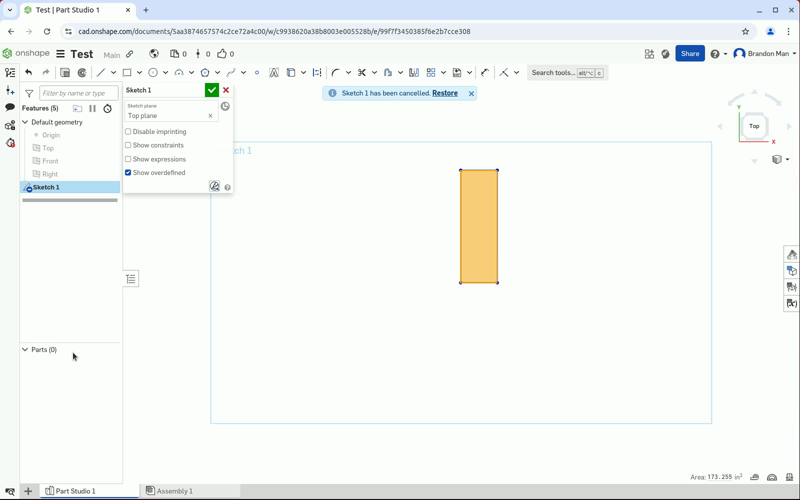
key(shift+e)
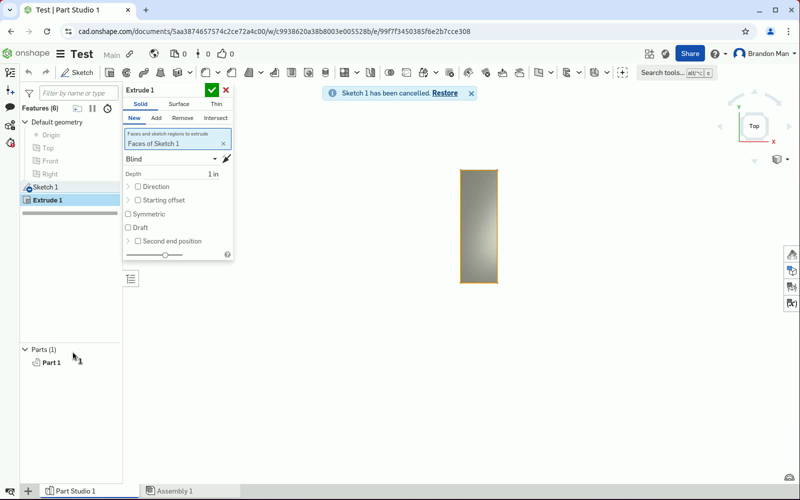
mouse_move(143, 106)
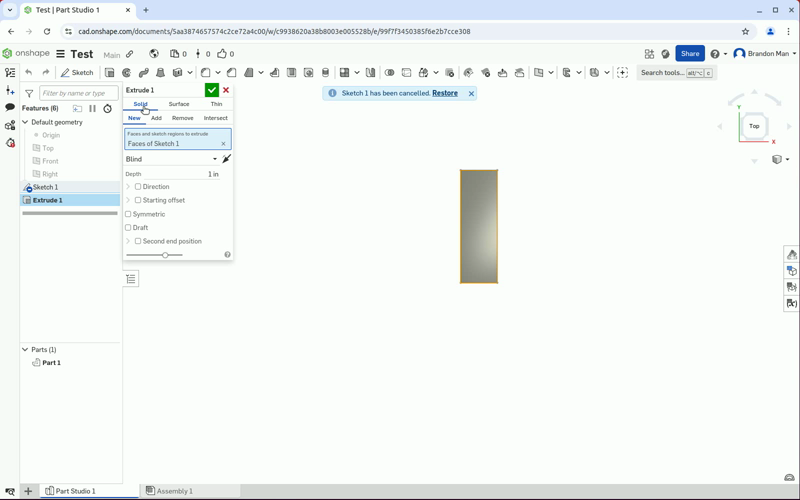
click(143, 106)
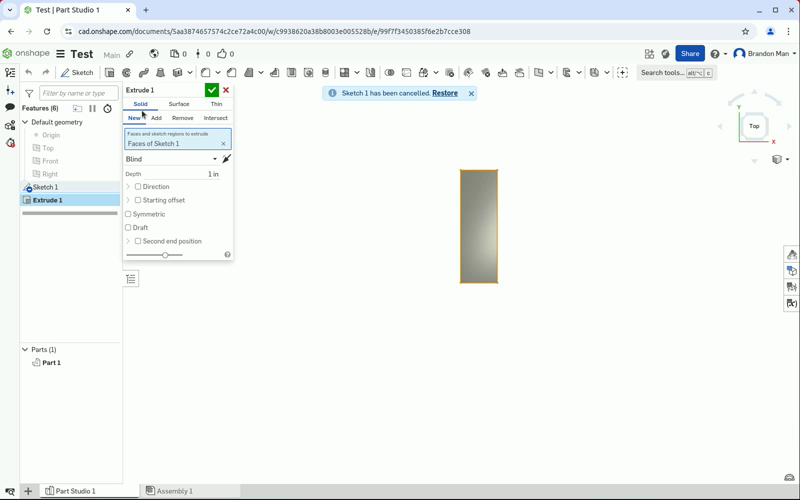
mouse_move(137, 120)
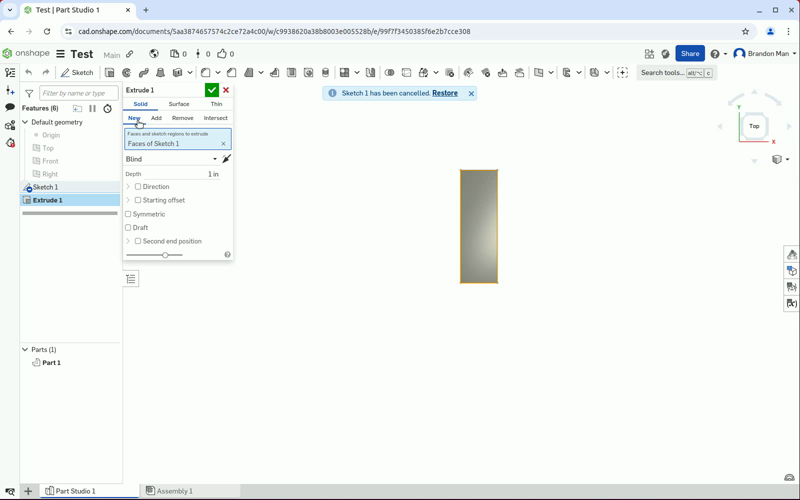
click(137, 120)
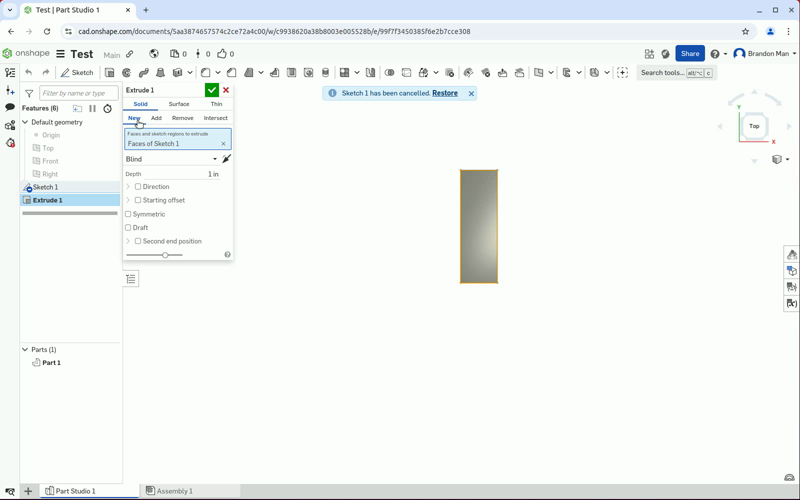
key(tab, 4)
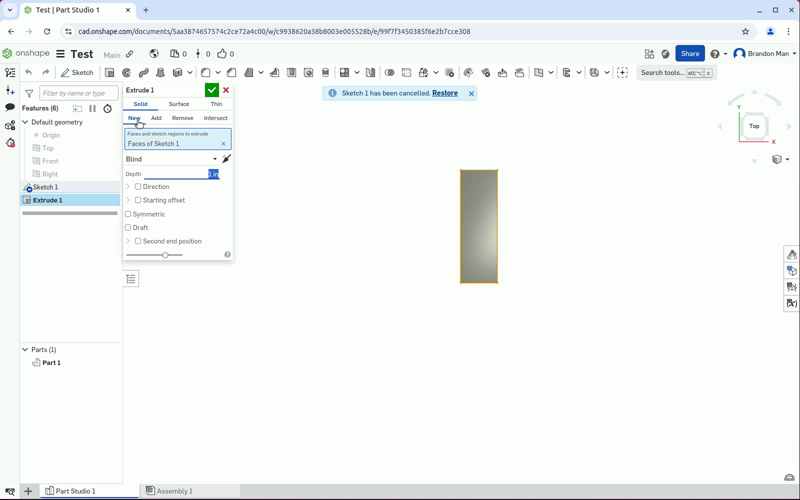
text(7.462)
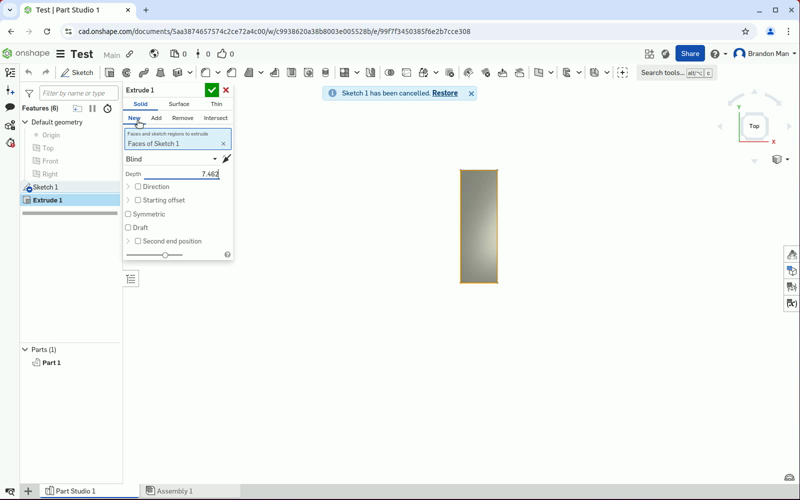
key(enter)
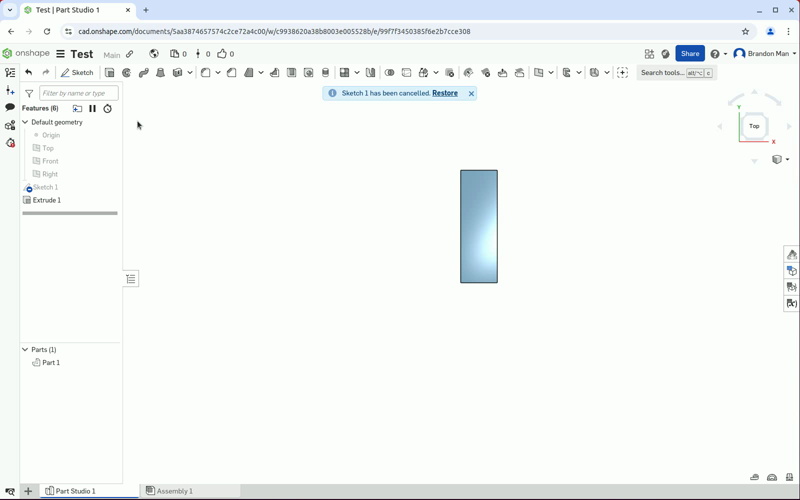
key(shift+h)
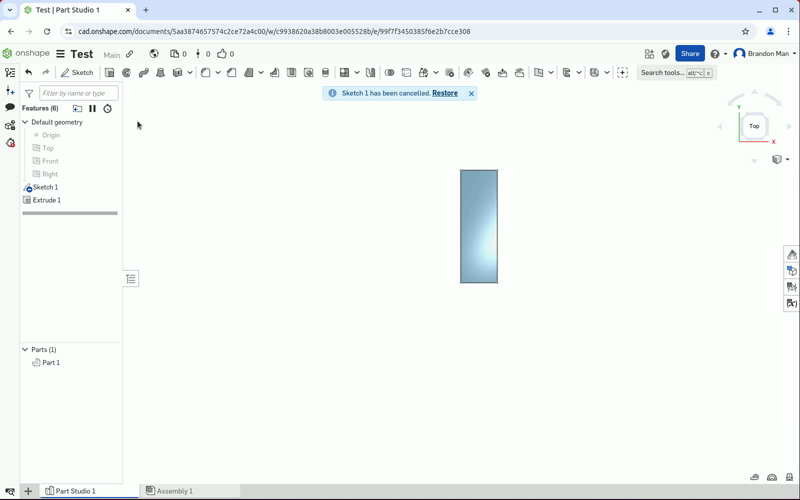
key(shift+h)
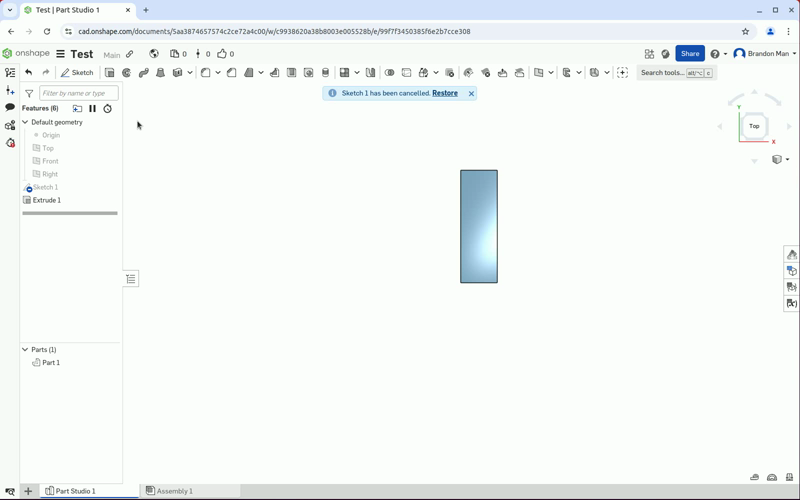
mouse_move(73, 189)
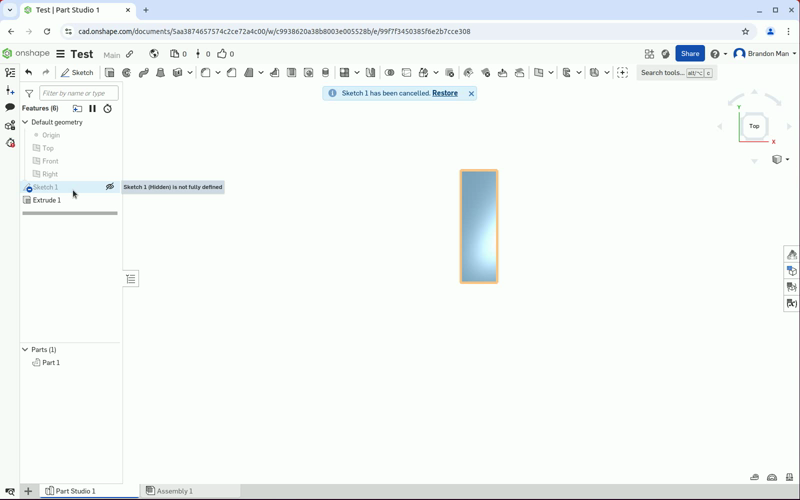
click(73, 189)
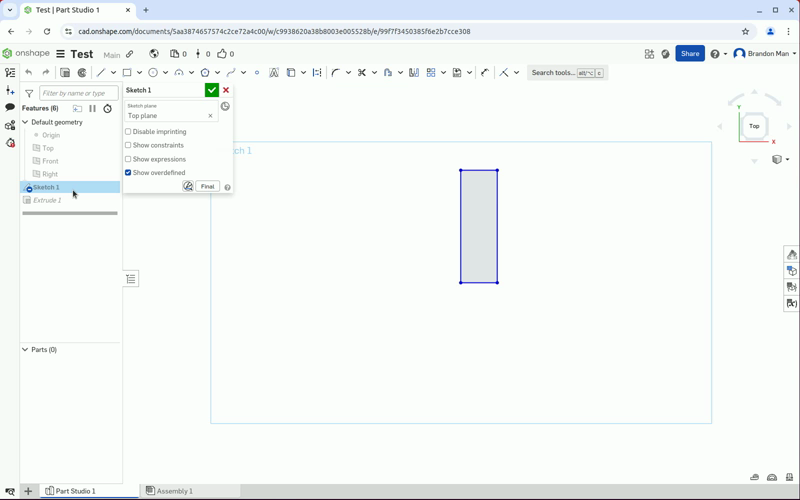
mouse_move(229, 92)
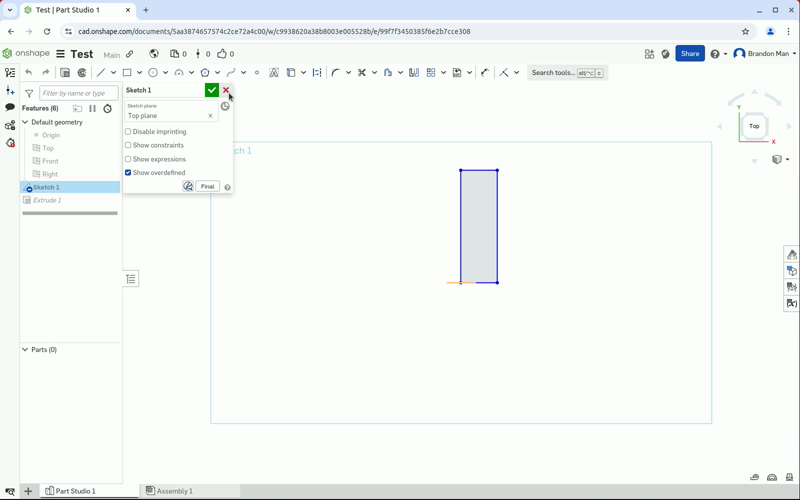
click(229, 92)
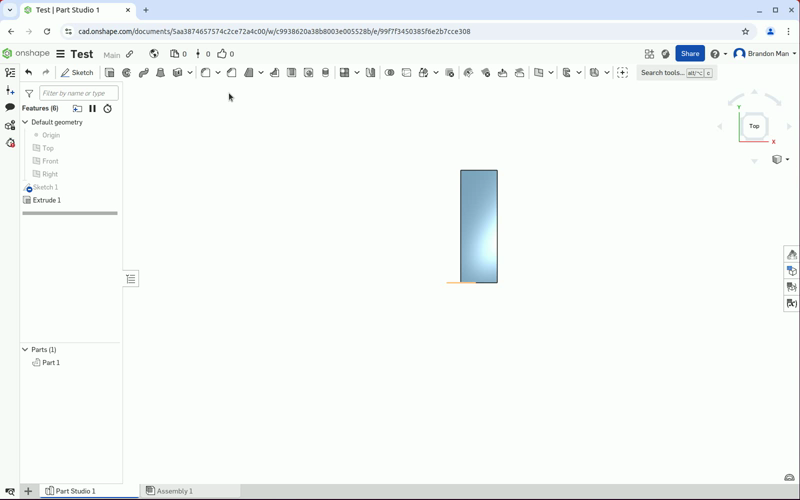
mouse_move(73, 352)
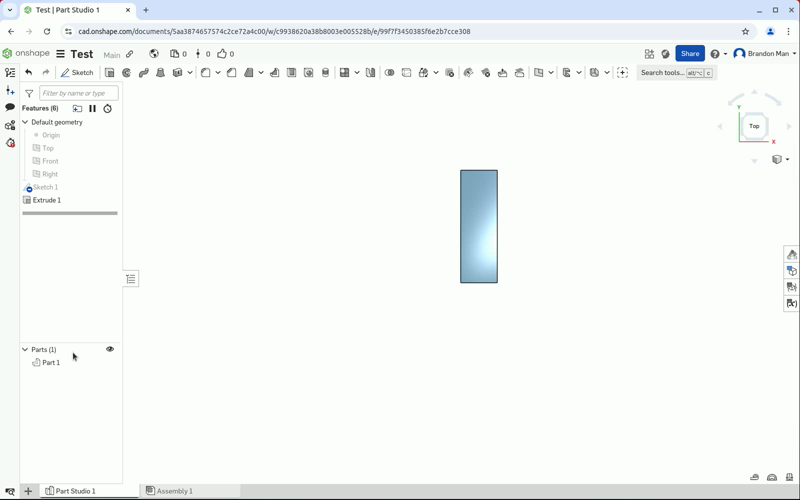
key(y)
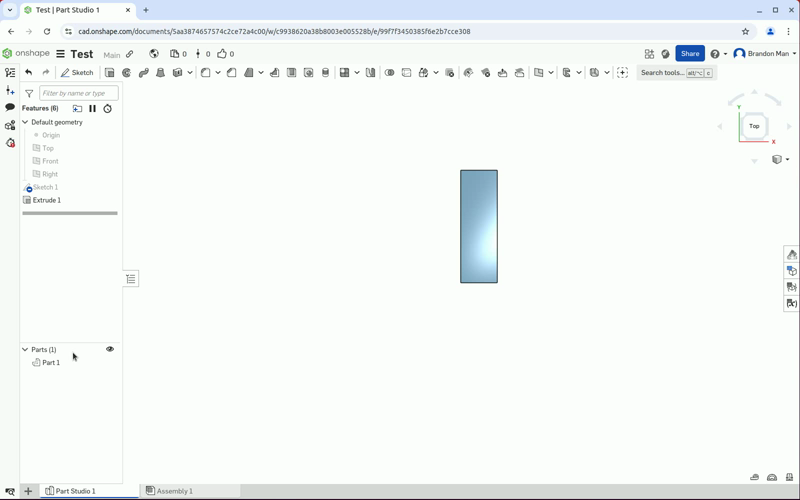
key(shift+p)
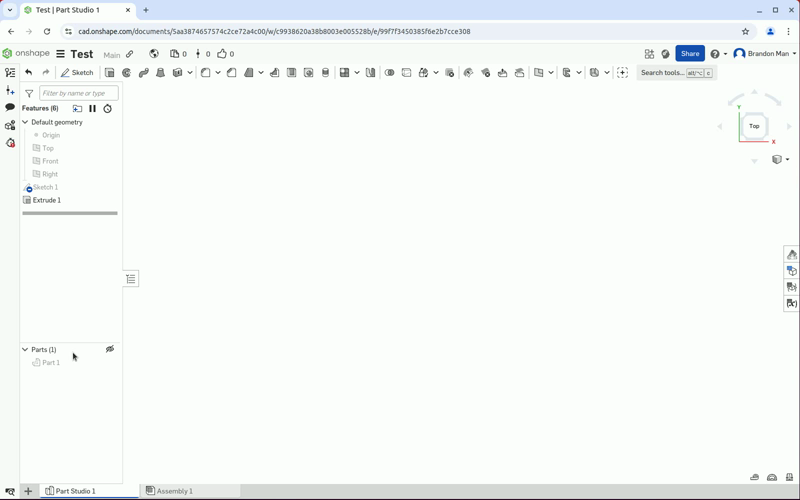
key(space)
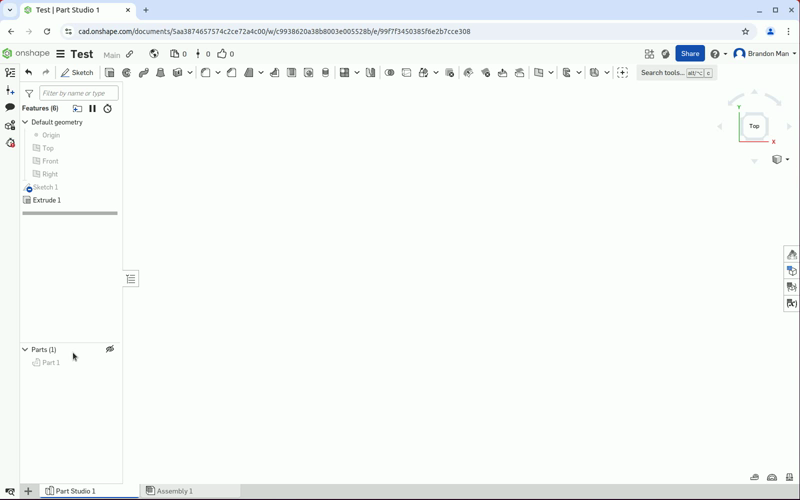
key_down(shift)
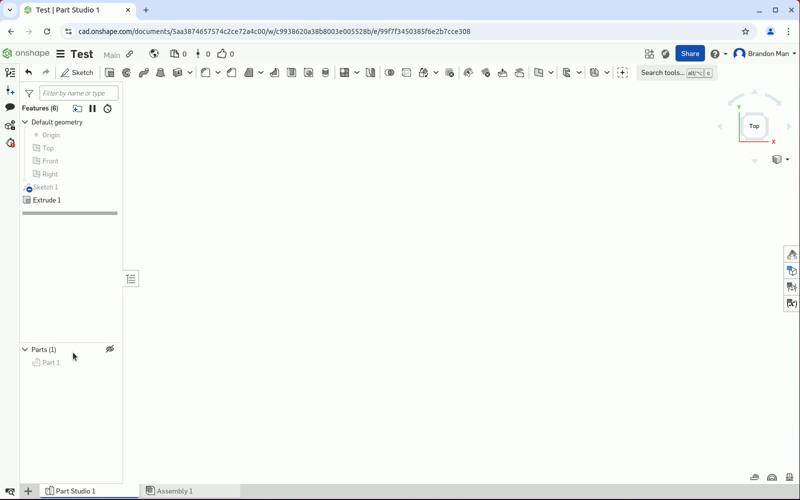
key(up)
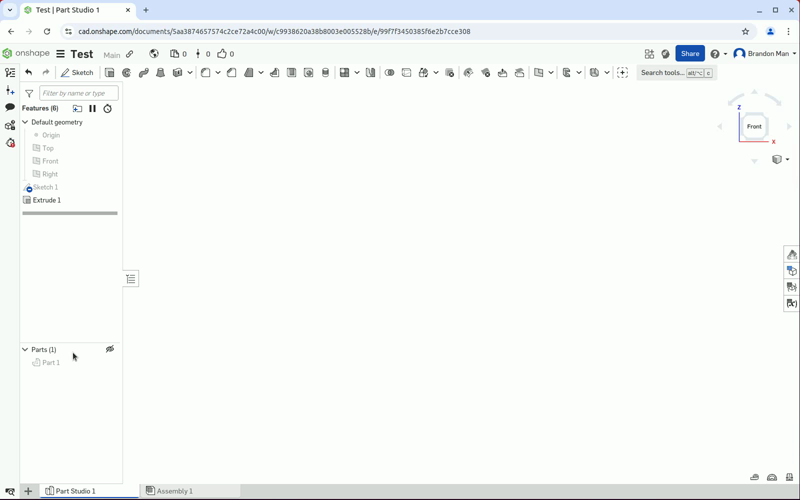
key_up(shift)
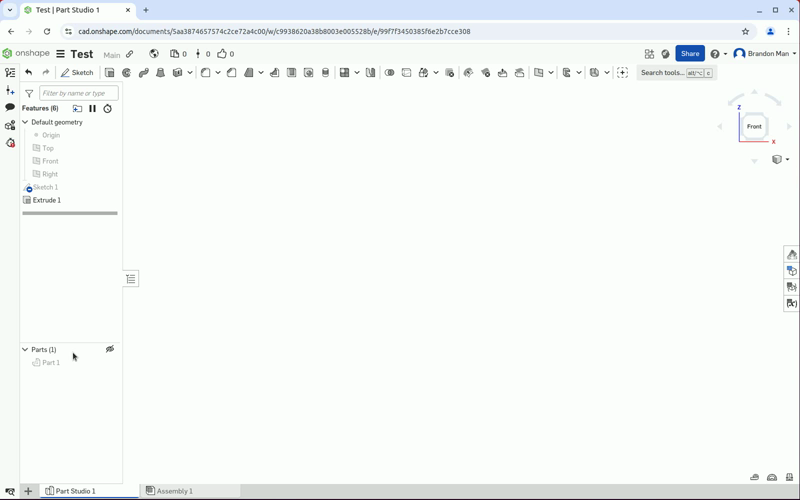
mouse_move(73, 352)
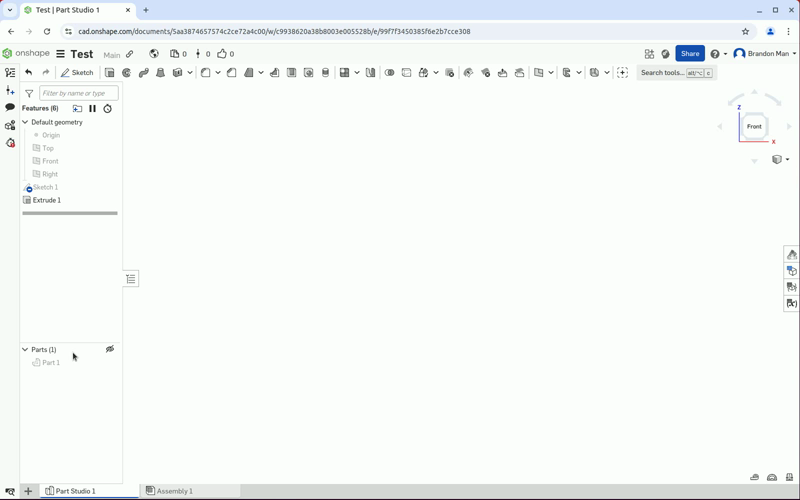
key(shift+y)
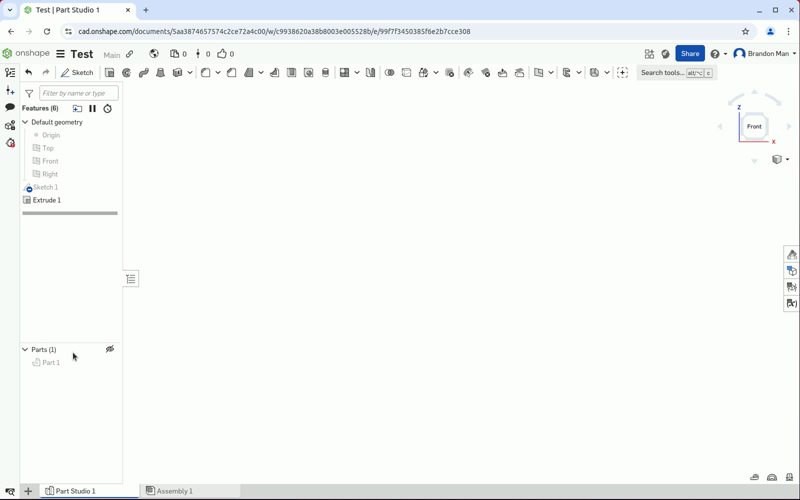
key(shift+s)
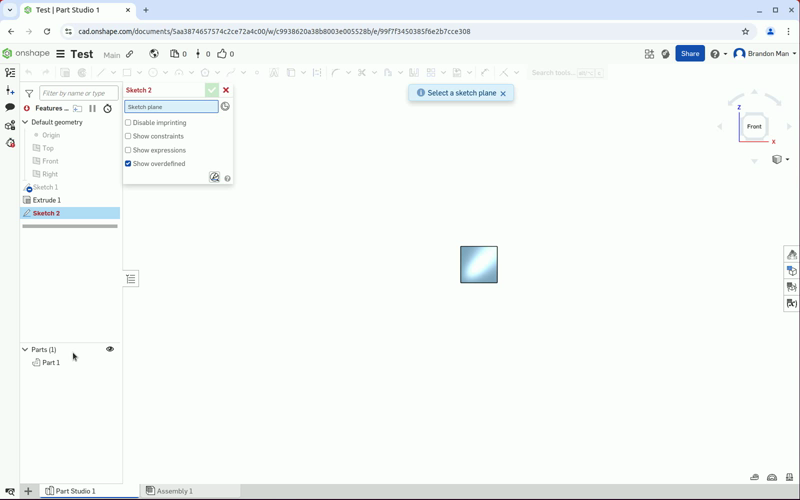
mouse_move(73, 163)
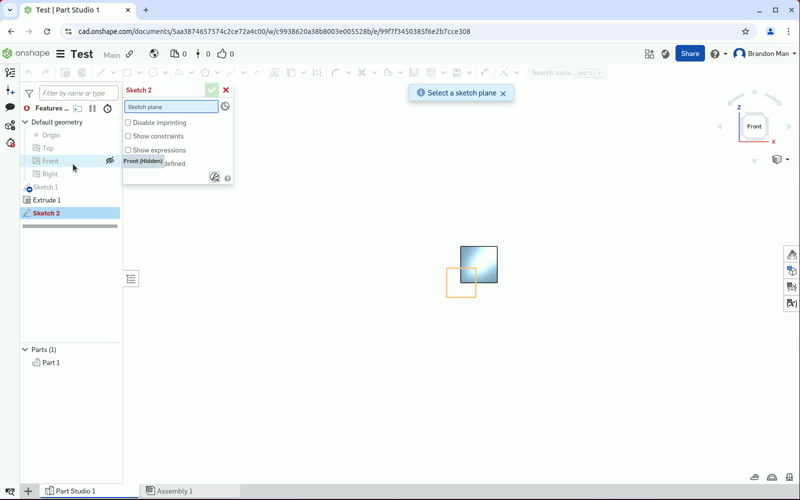
click(73, 163)
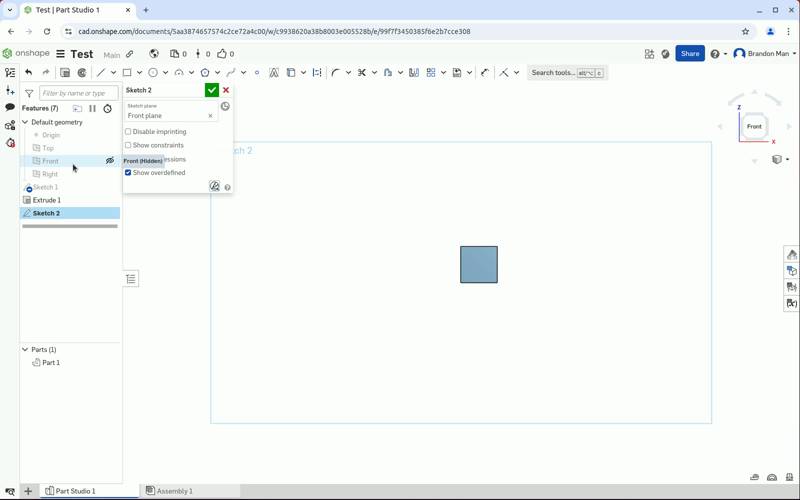
mouse_move(73, 352)
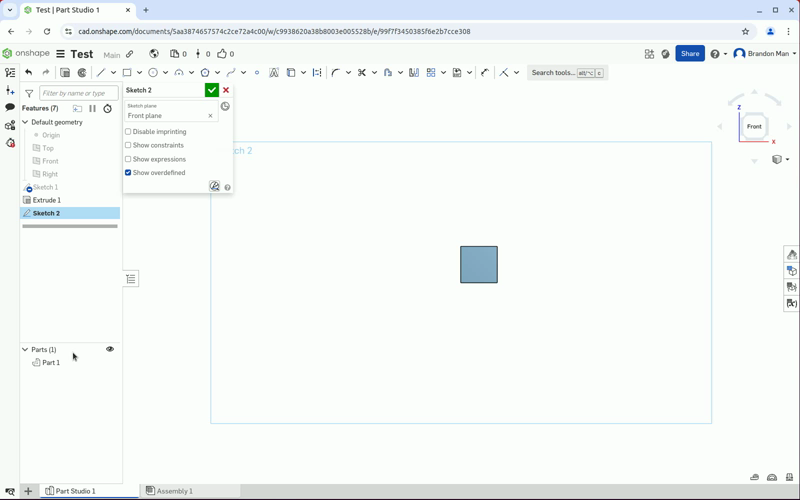
key(y)
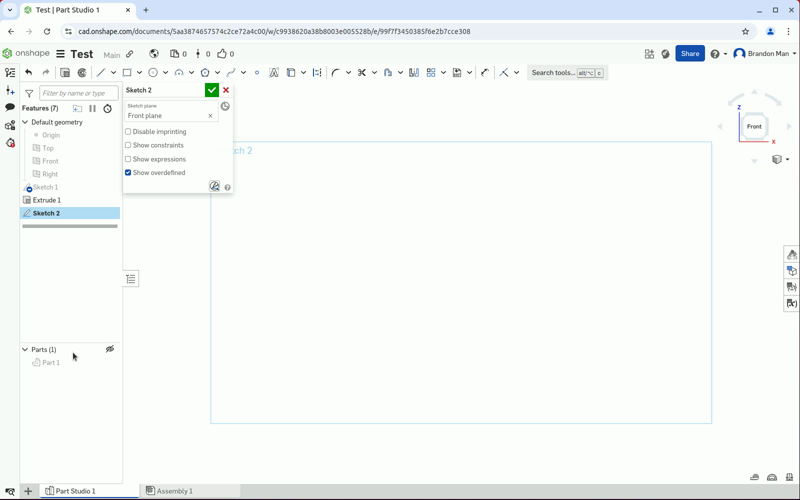
key(l)
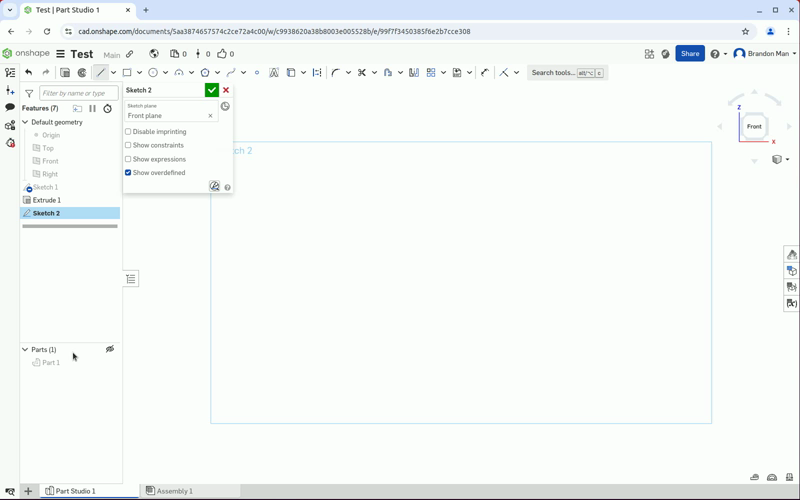
key_down(shift)
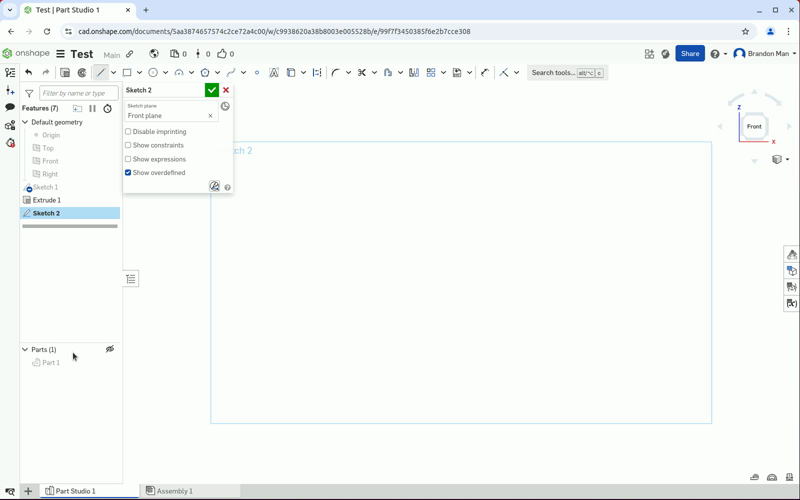
mouse_move(473, 270)
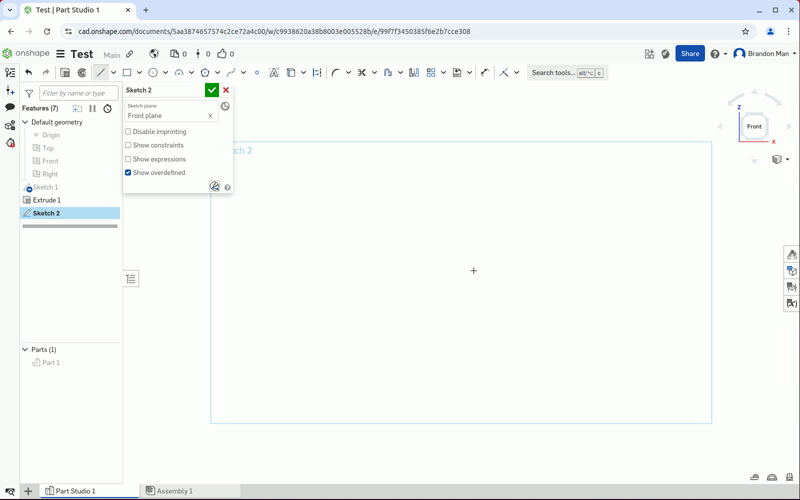
click(473, 270)
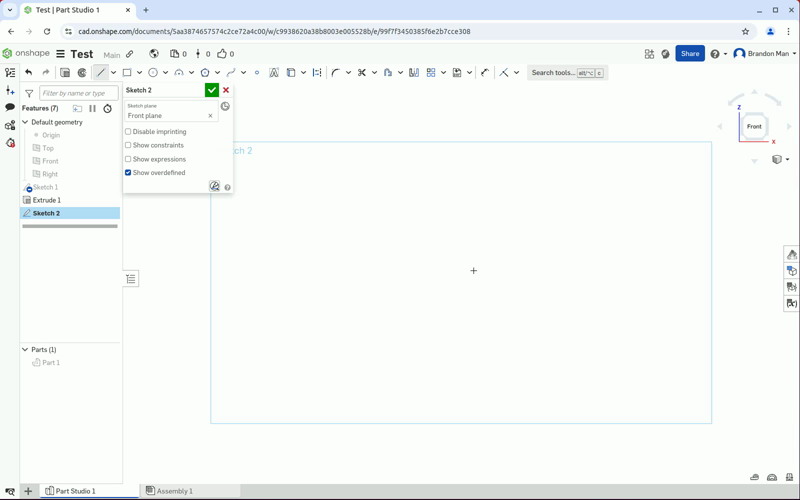
key_up(shift)
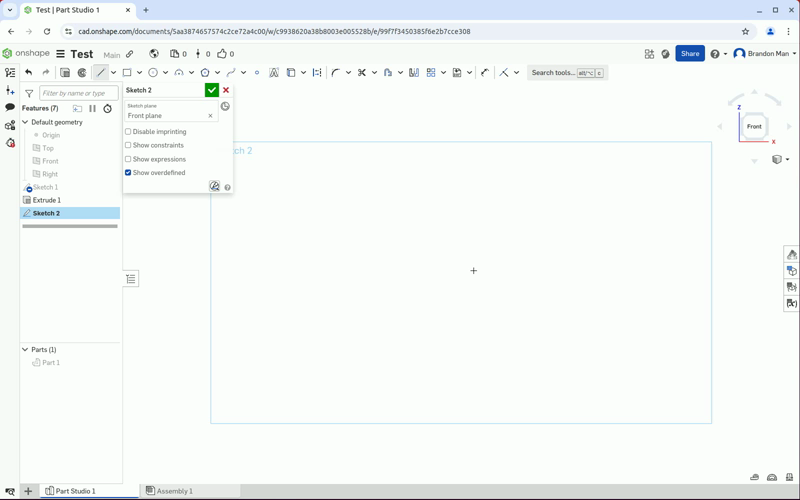
key_down(shift)
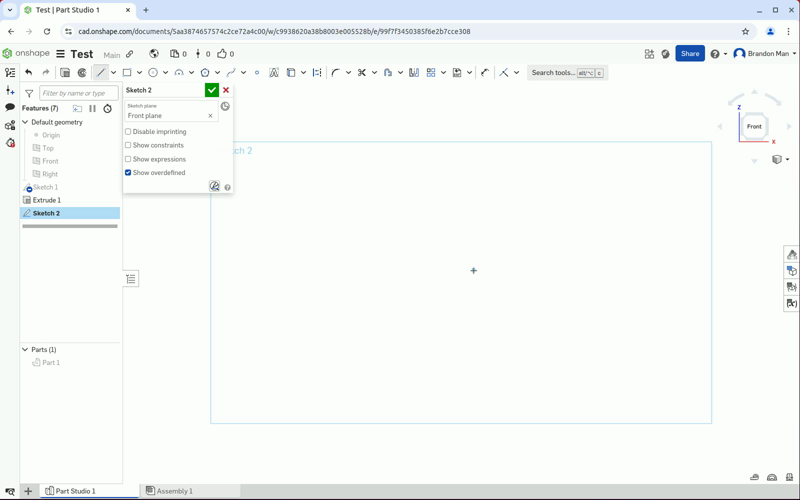
mouse_move(503, 270)
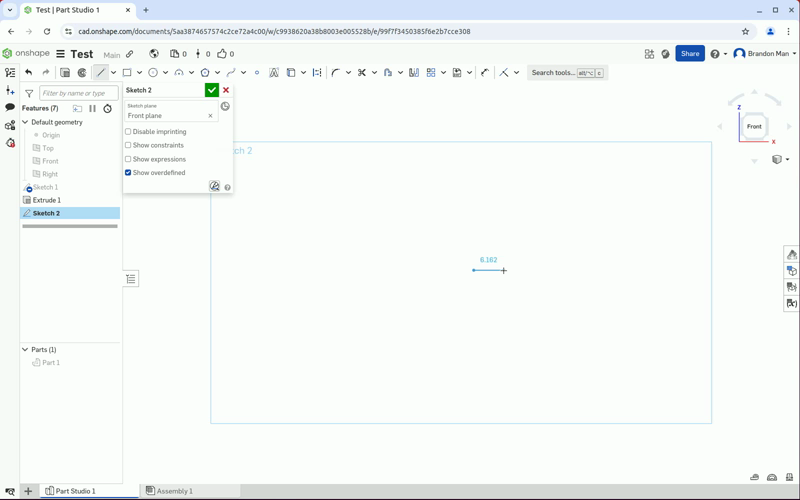
mouse_move(485, 270)
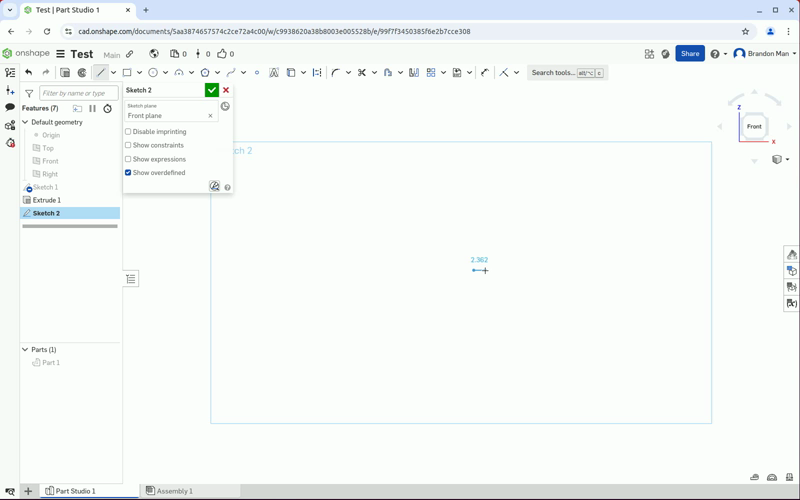
click(485, 270)
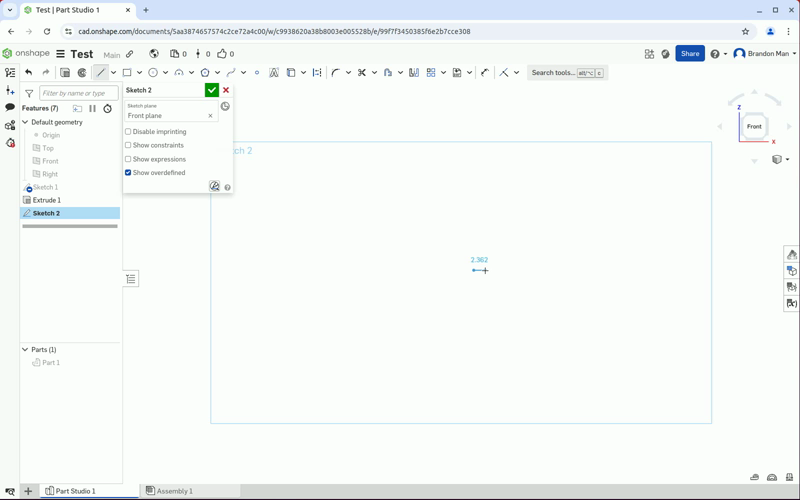
key_up(shift)
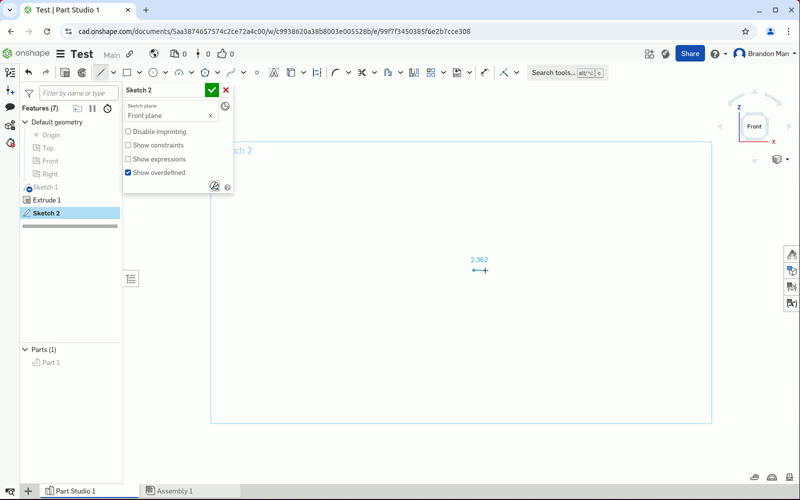
key_down(shift)
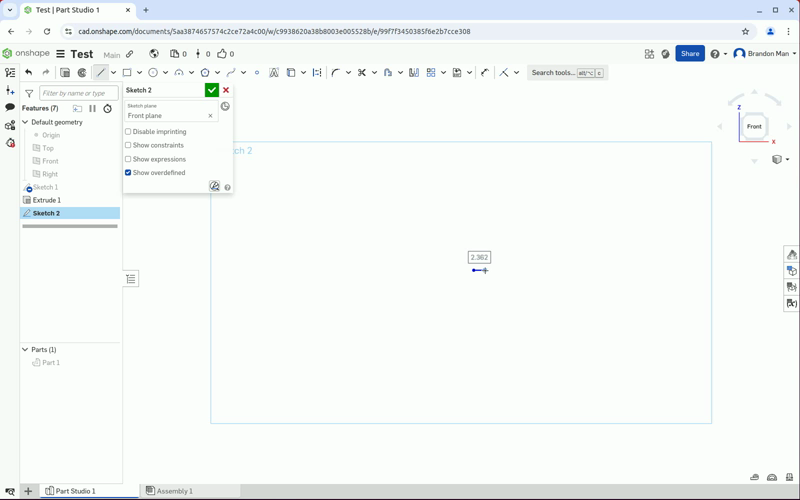
mouse_move(515, 270)
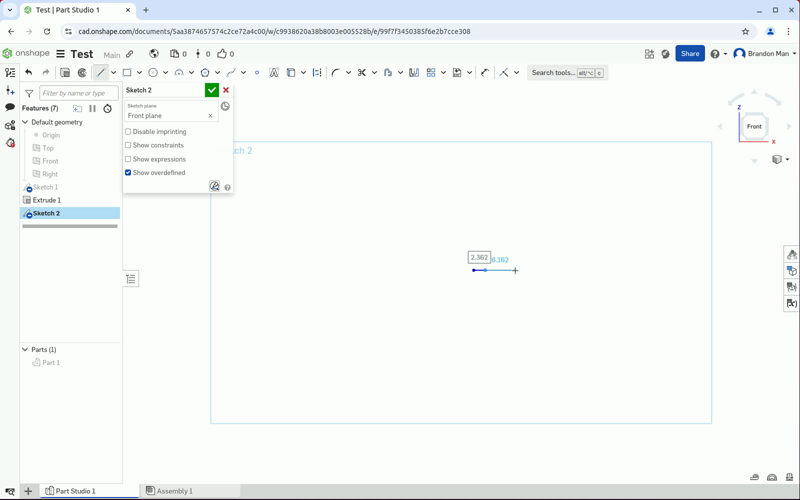
mouse_move(485, 258)
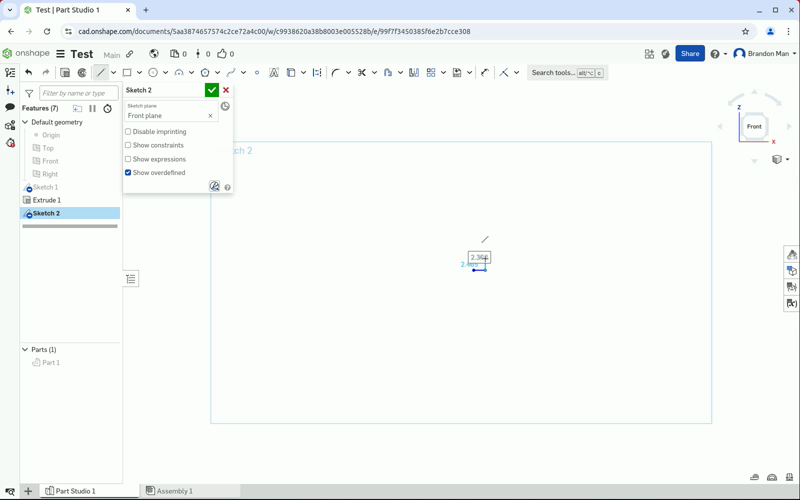
click(485, 258)
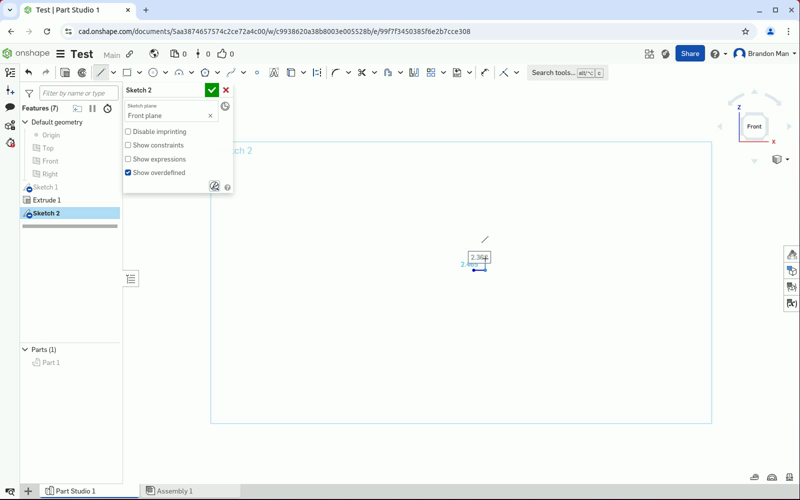
key_up(shift)
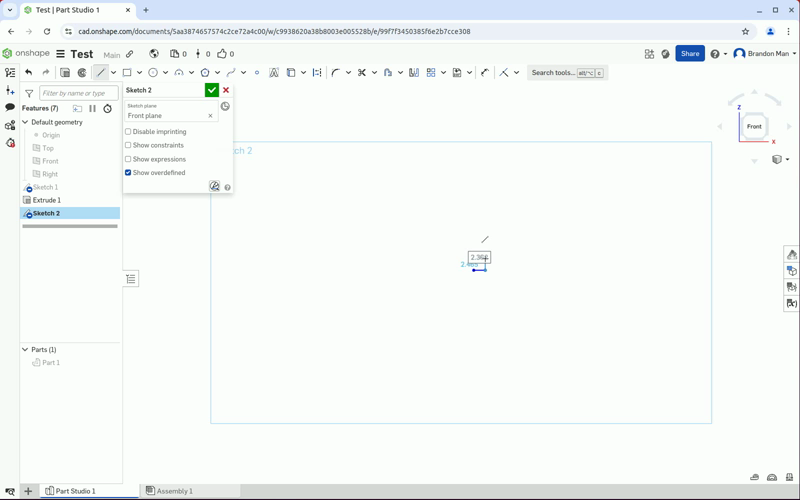
key_down(shift)
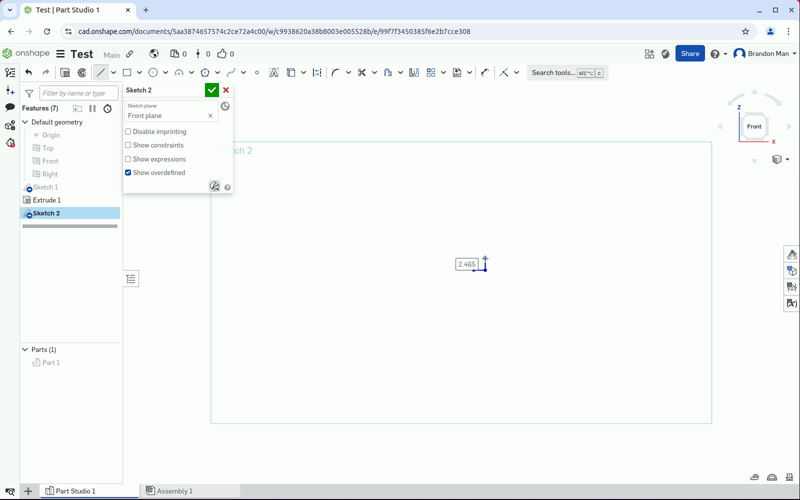
mouse_move(515, 258)
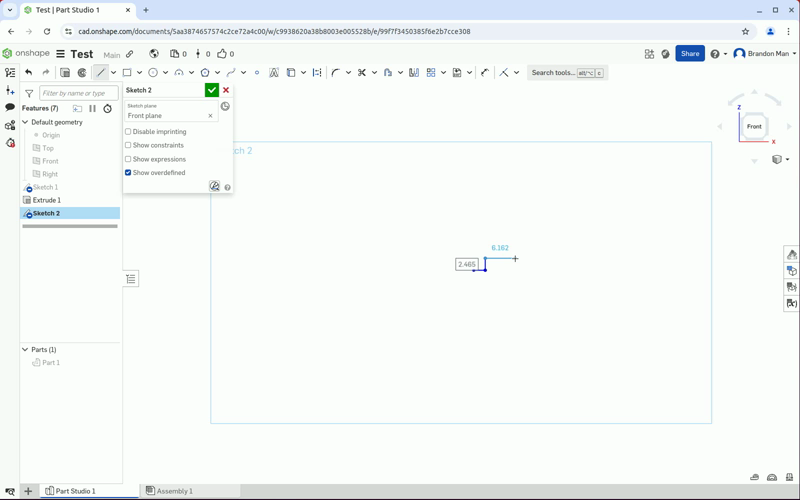
mouse_move(473, 258)
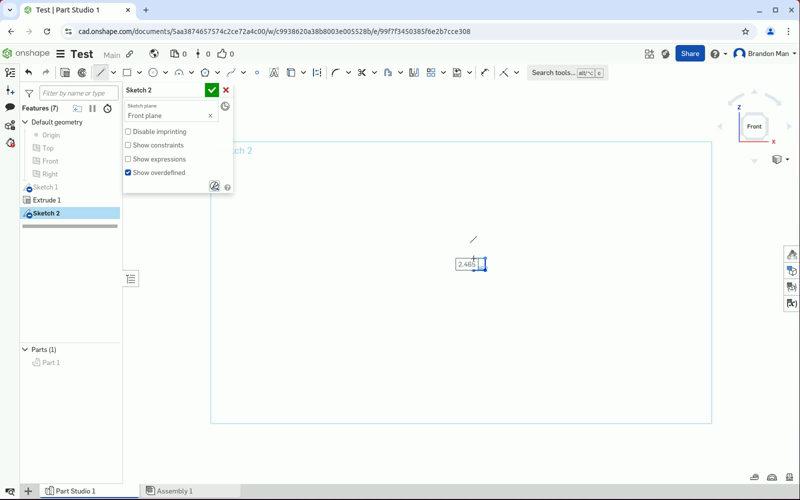
click(473, 258)
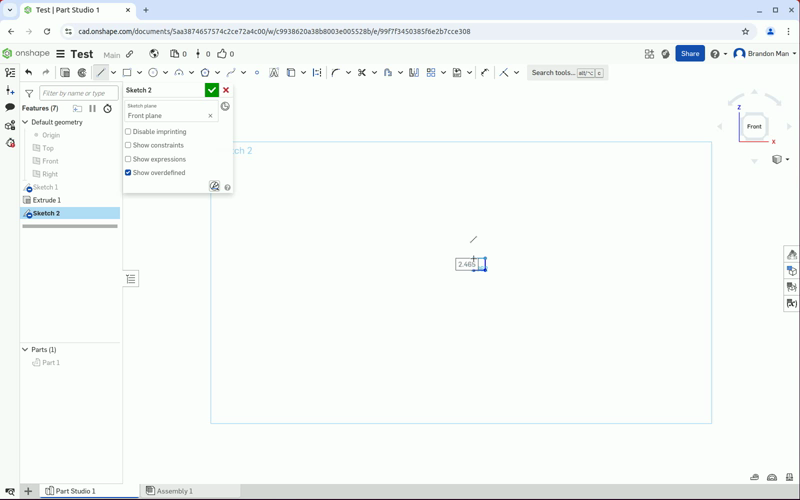
key_up(shift)
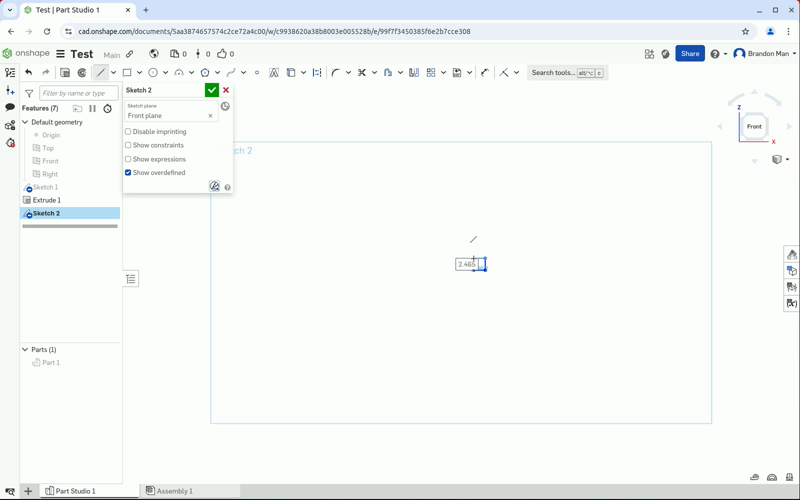
mouse_move(503, 258)
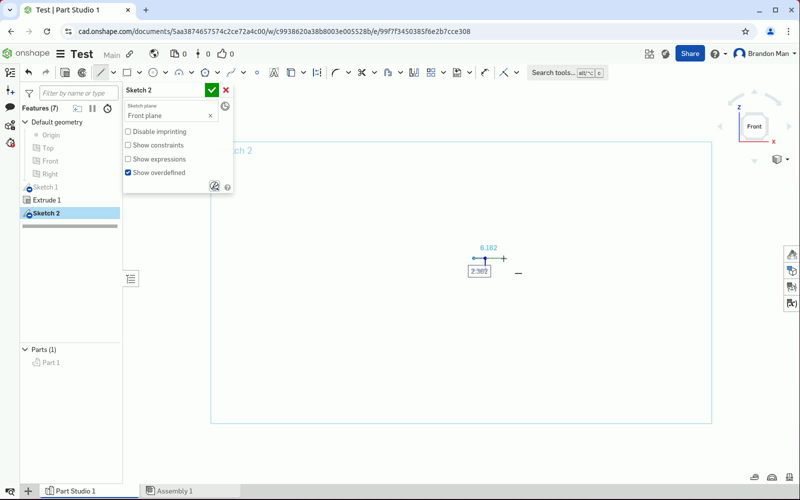
key_down(shift)
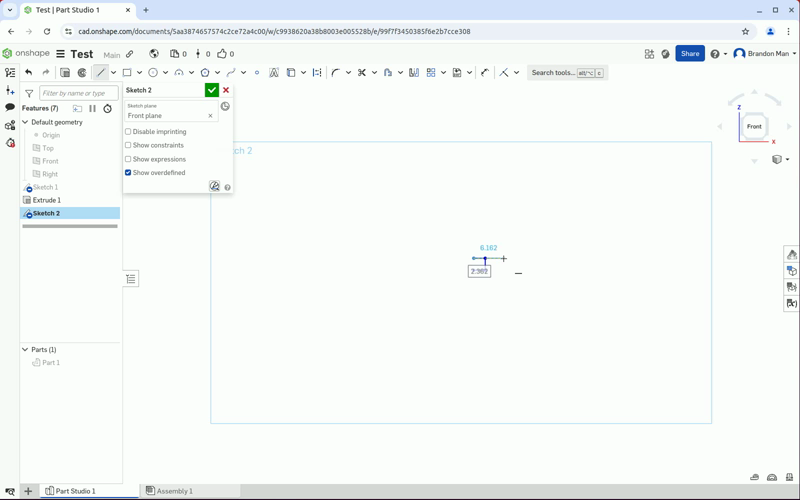
mouse_move(473, 270)
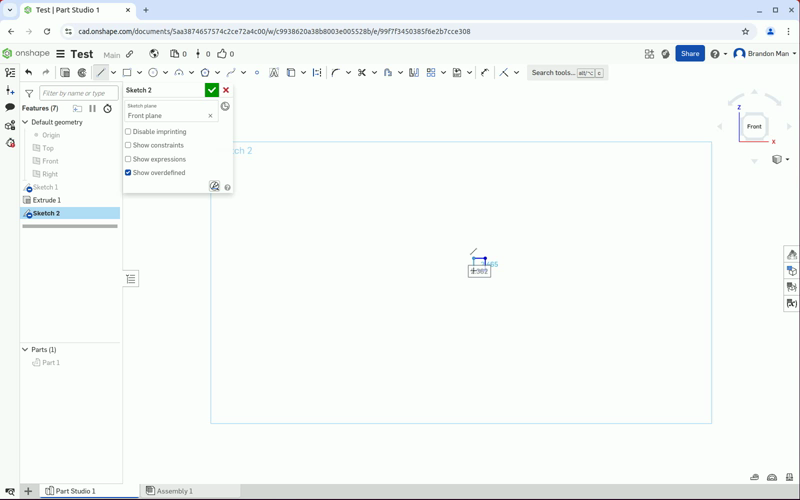
key_up(shift)
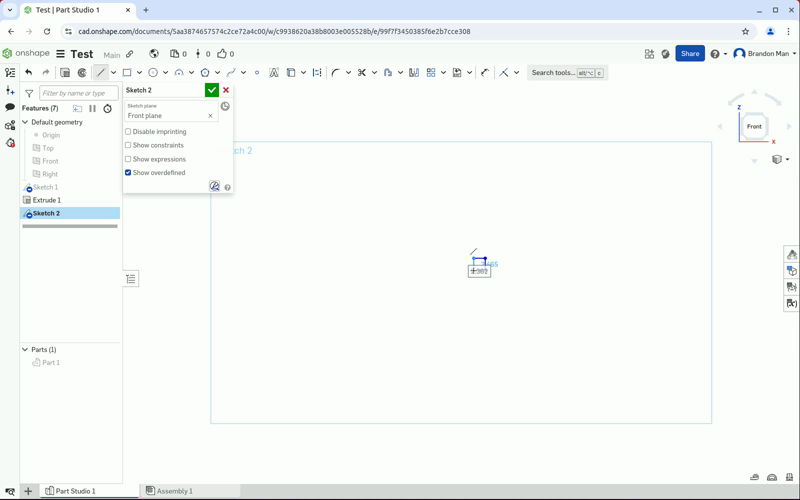
click(473, 270)
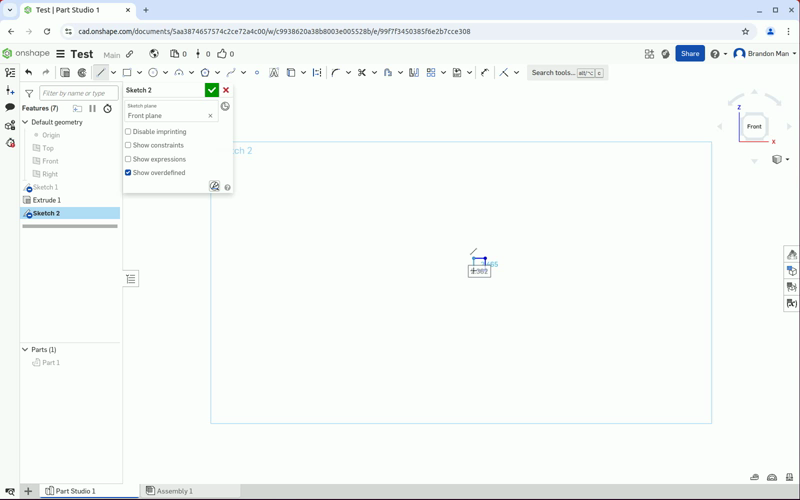
key(esc)
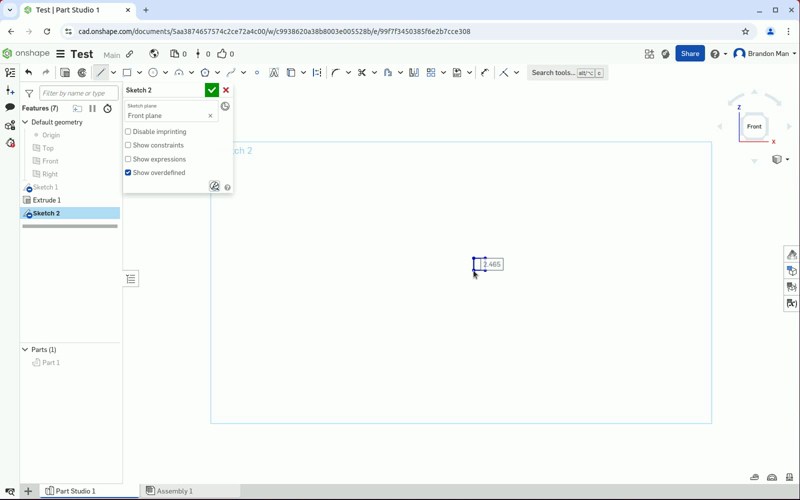
mouse_move(481, 263)
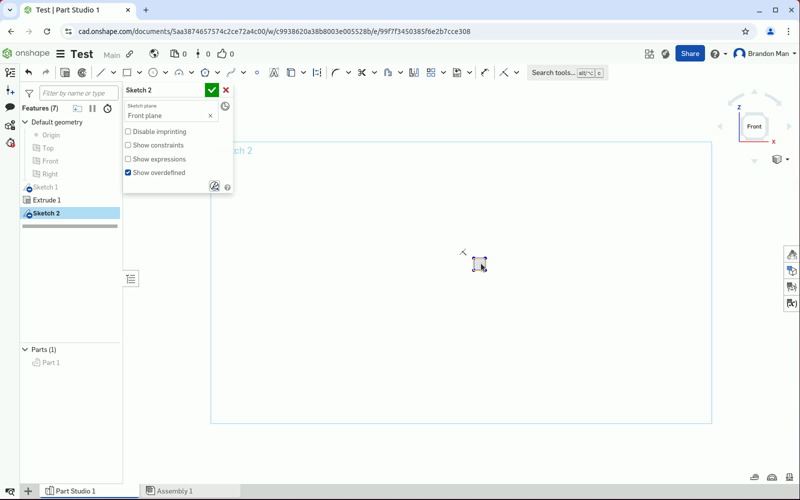
scroll(6)
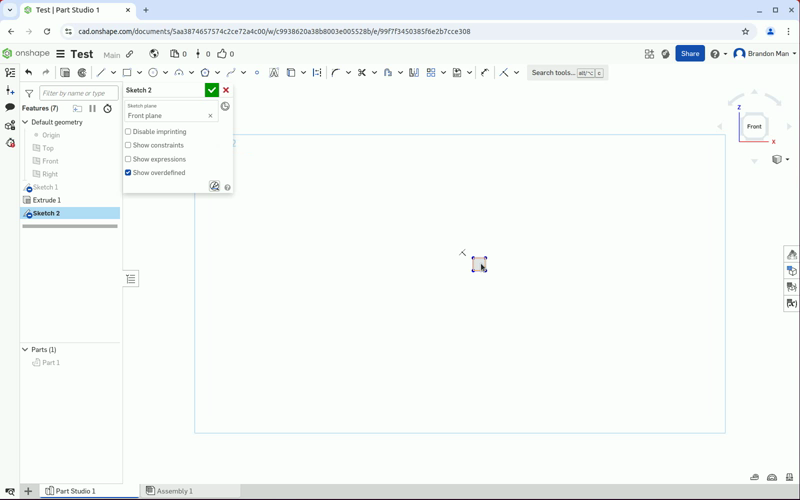
scroll(6)
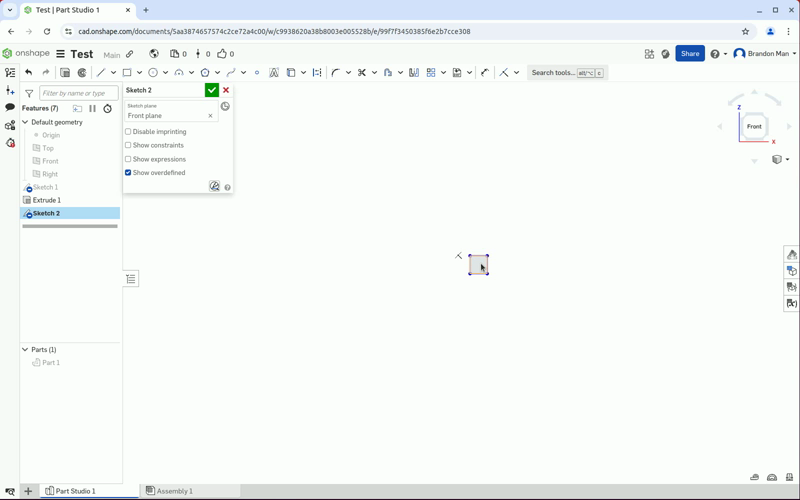
scroll(6)
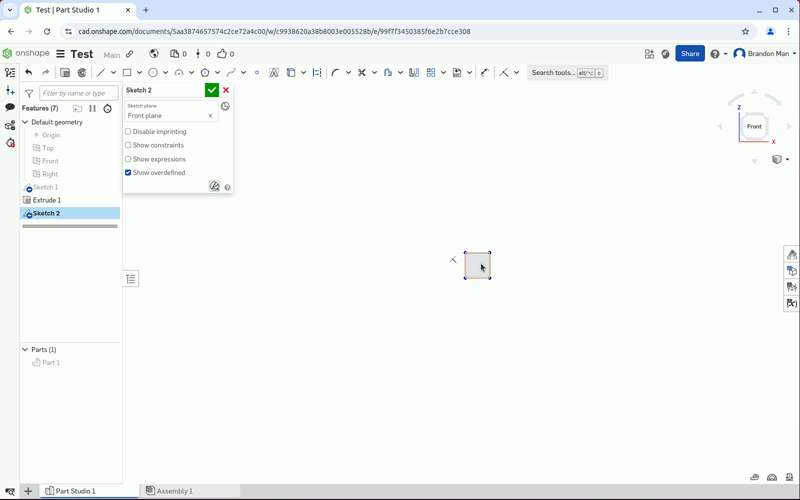
scroll(6)
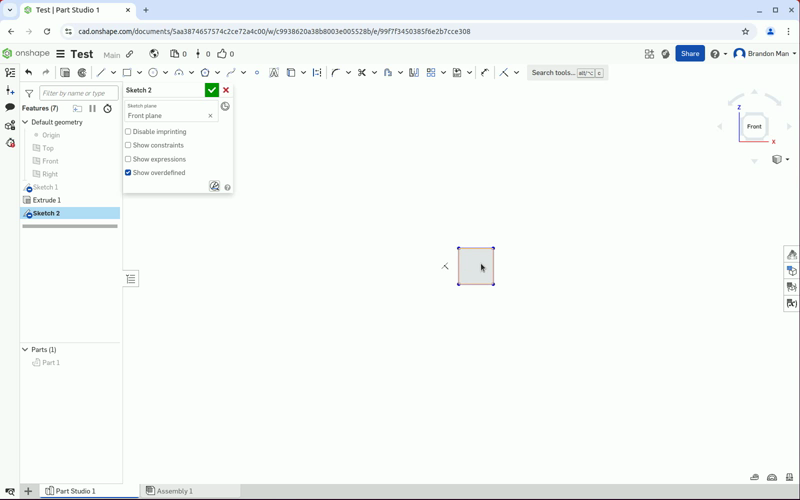
scroll(6)
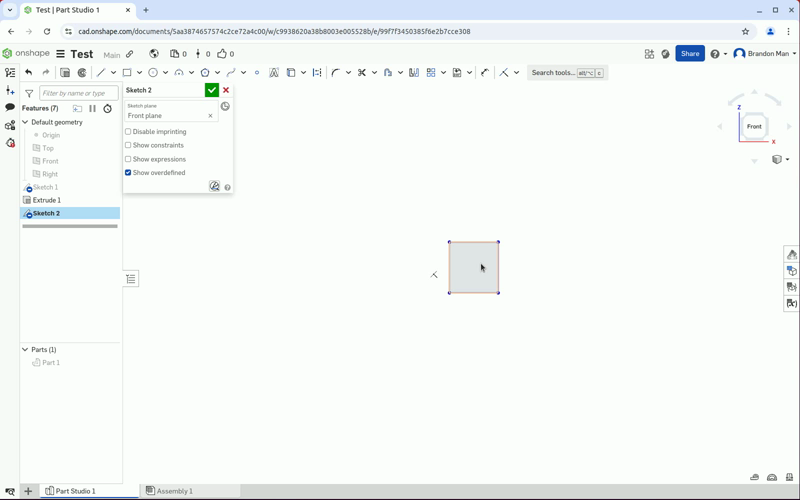
scroll(6)
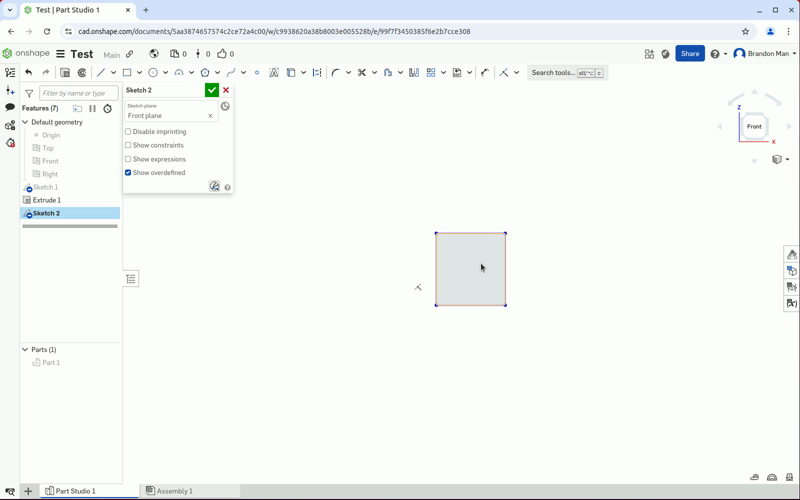
scroll(6)
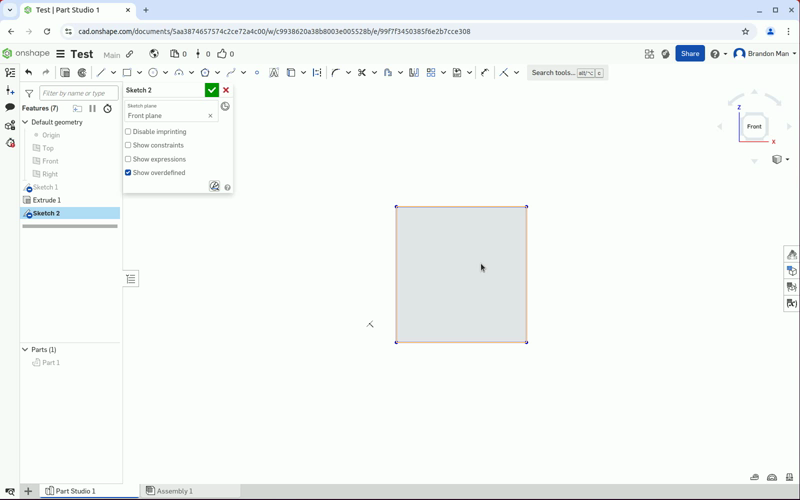
click(481, 263)
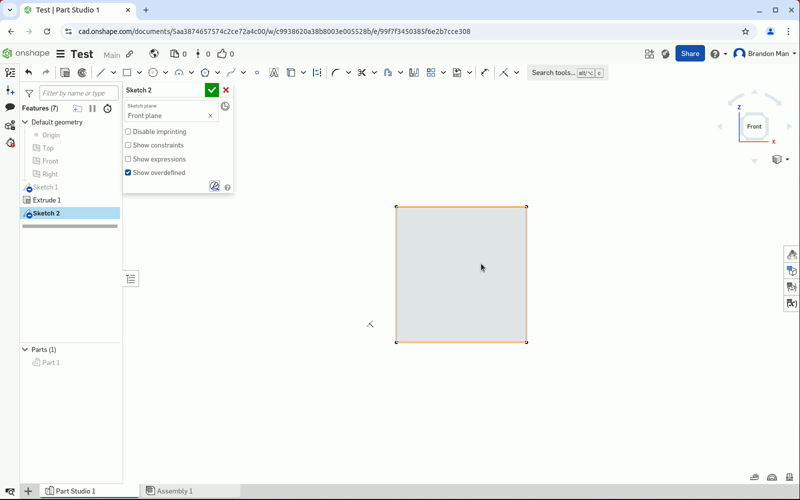
scroll(-6)
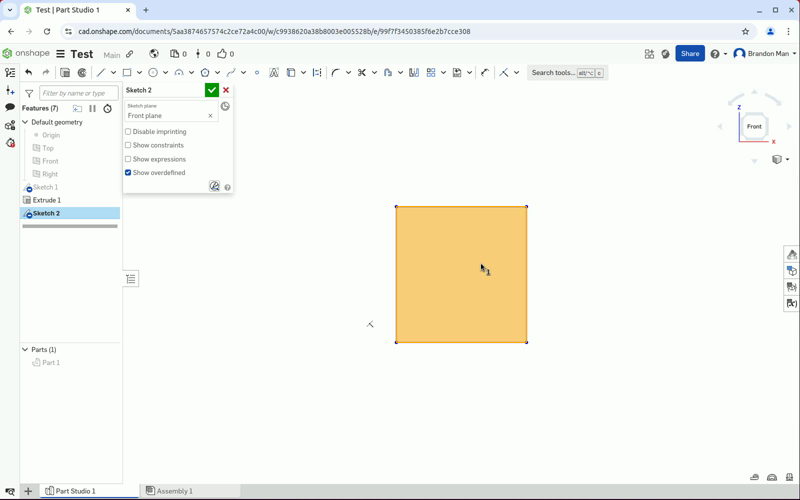
scroll(-6)
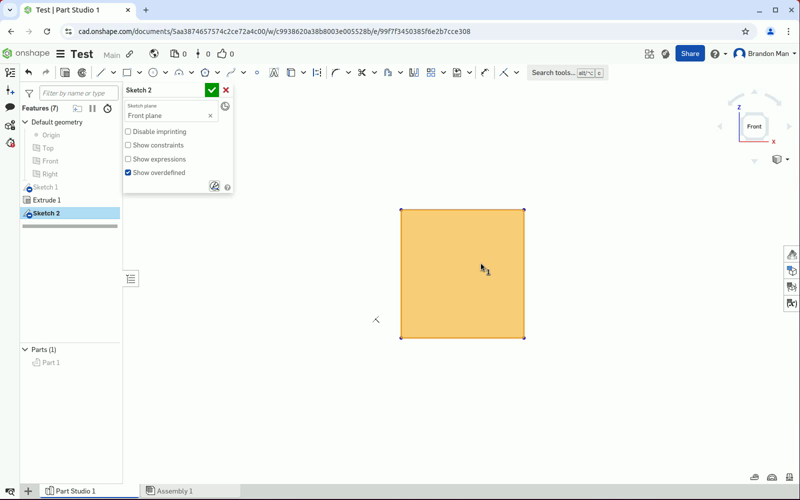
scroll(-6)
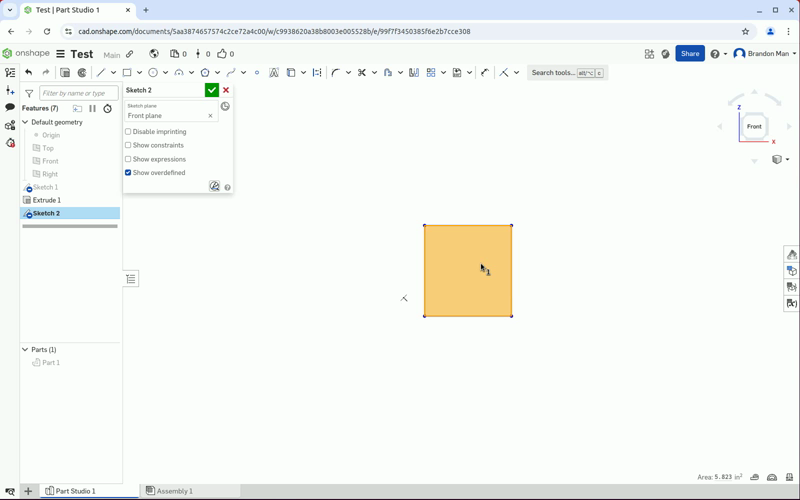
scroll(-6)
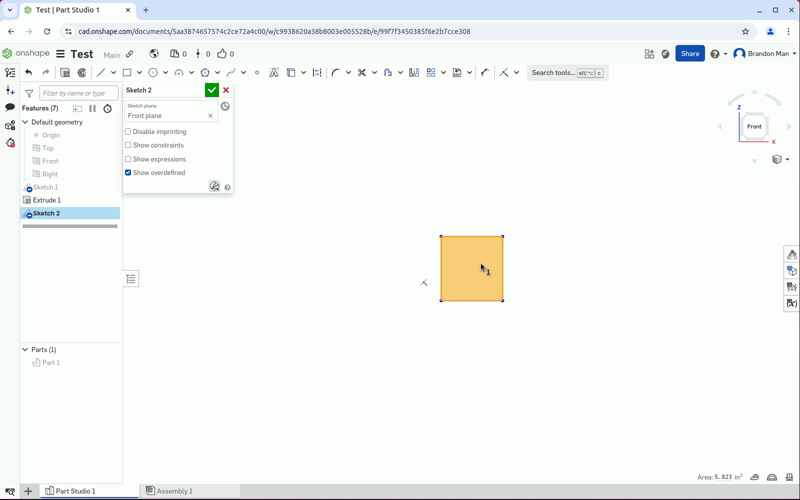
scroll(-6)
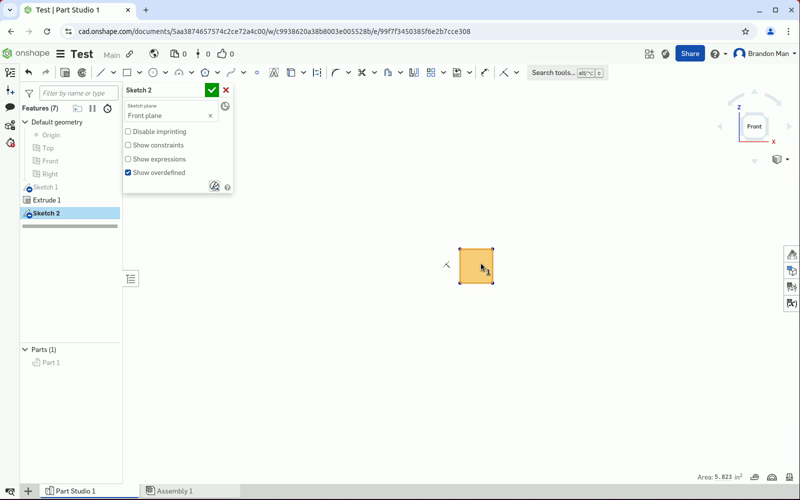
scroll(-6)
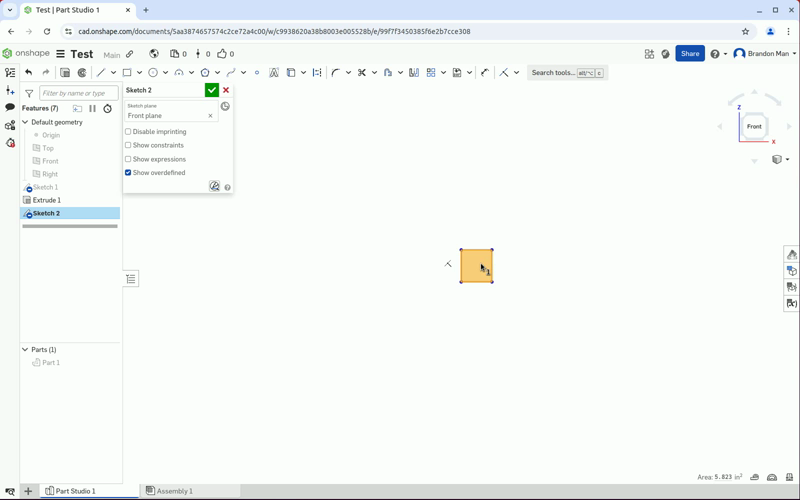
scroll(-6)
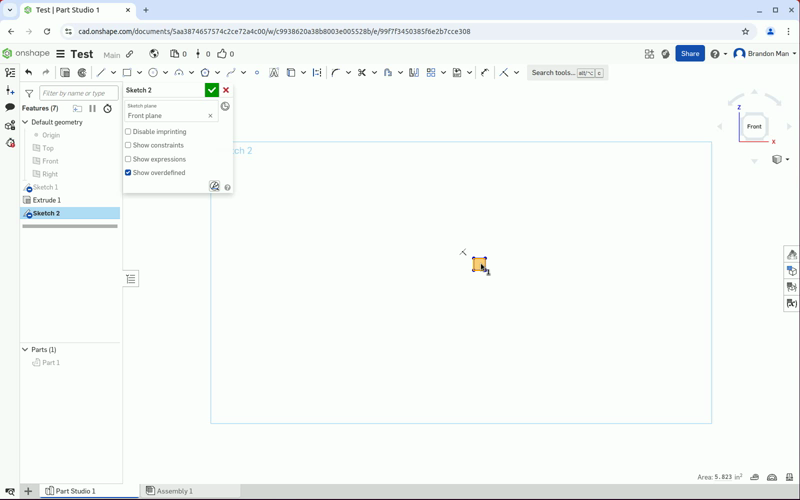
mouse_move(73, 352)
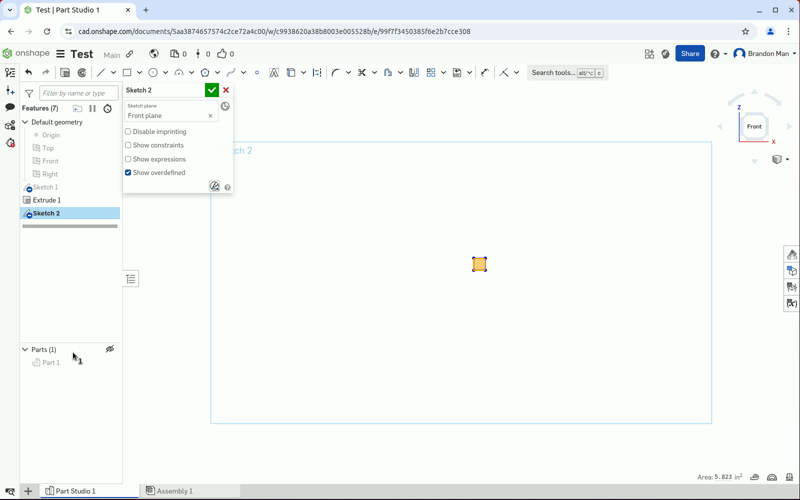
key(shift+y)
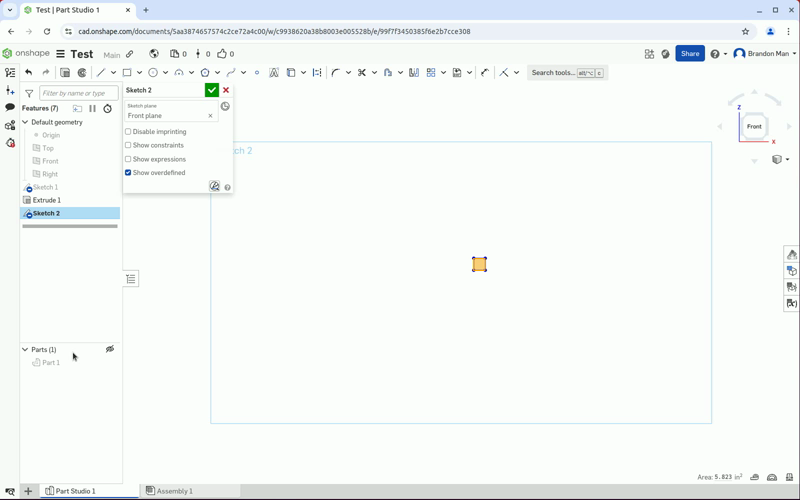
key(shift+e)
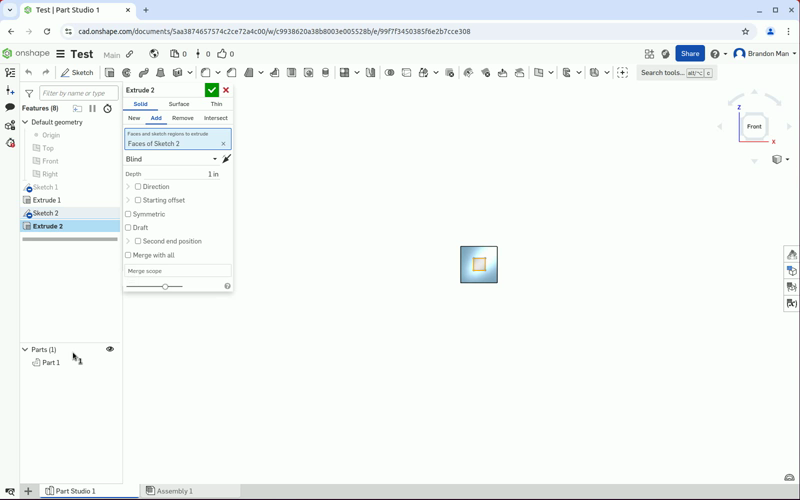
mouse_move(143, 106)
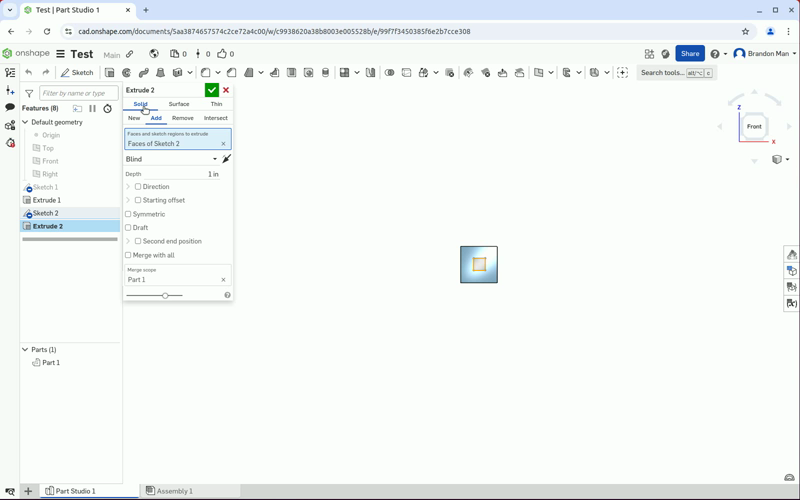
click(143, 106)
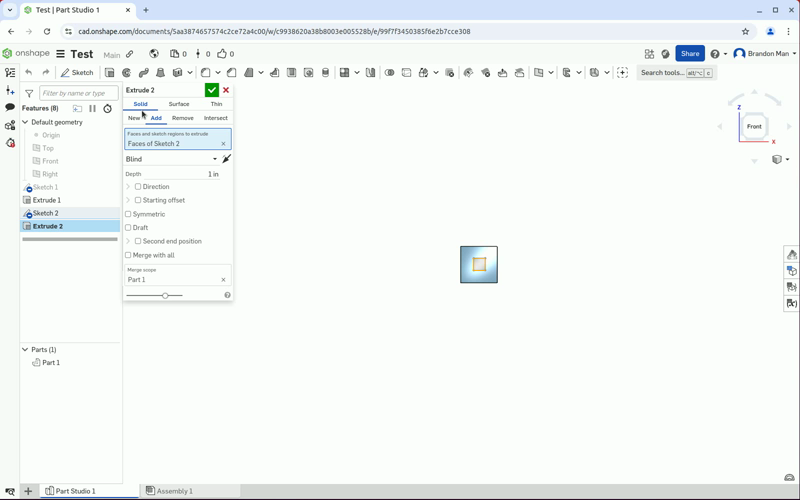
mouse_move(137, 120)
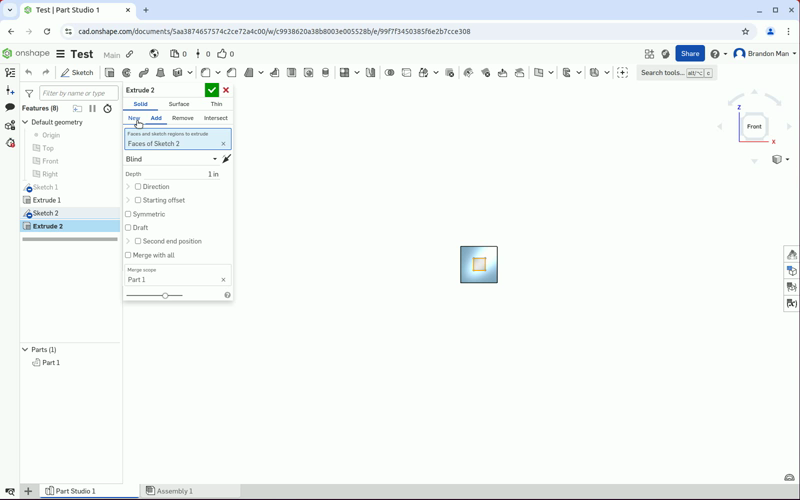
click(137, 120)
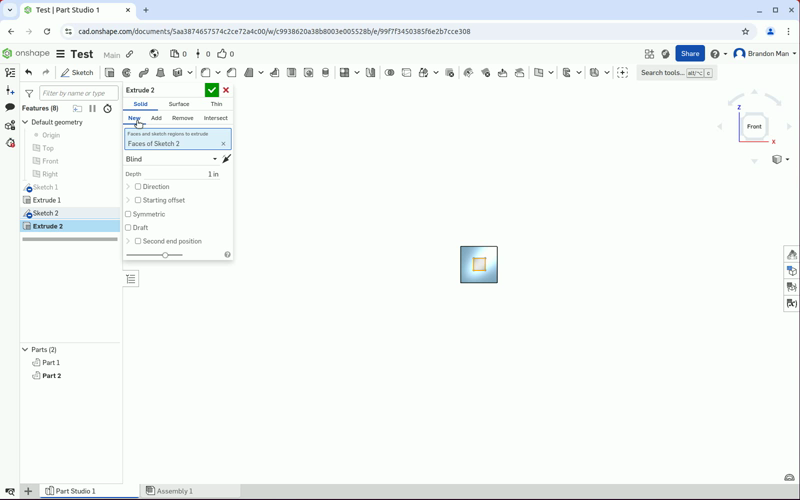
key(tab, 4)
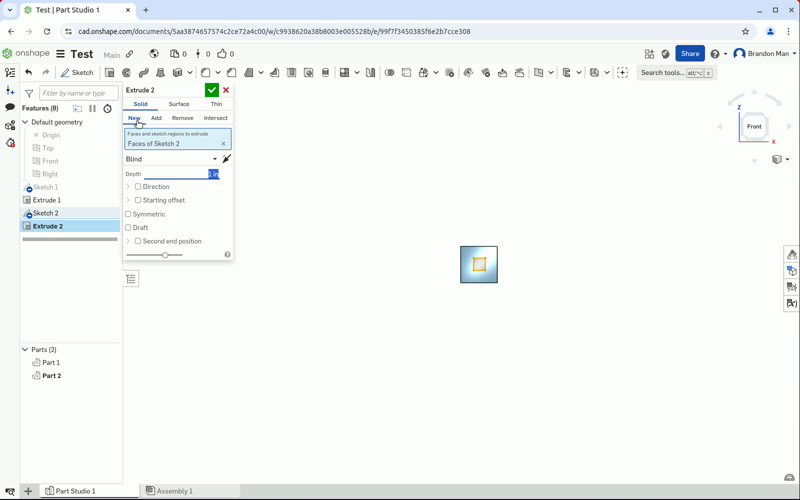
text(6.258)
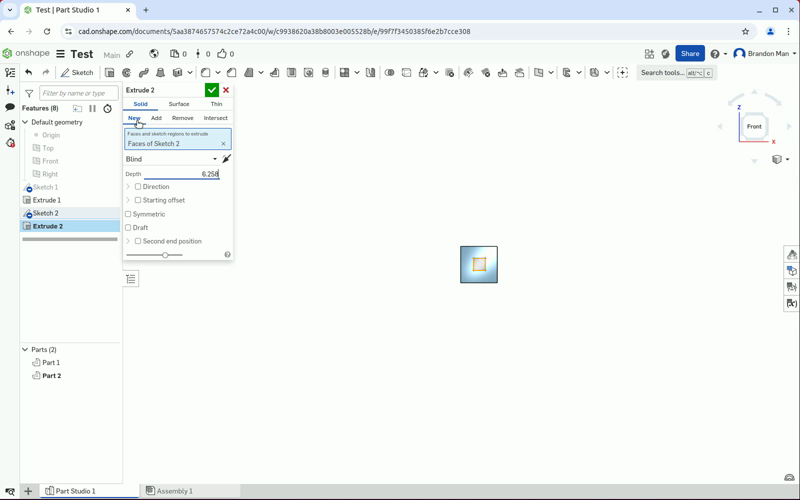
key(enter)
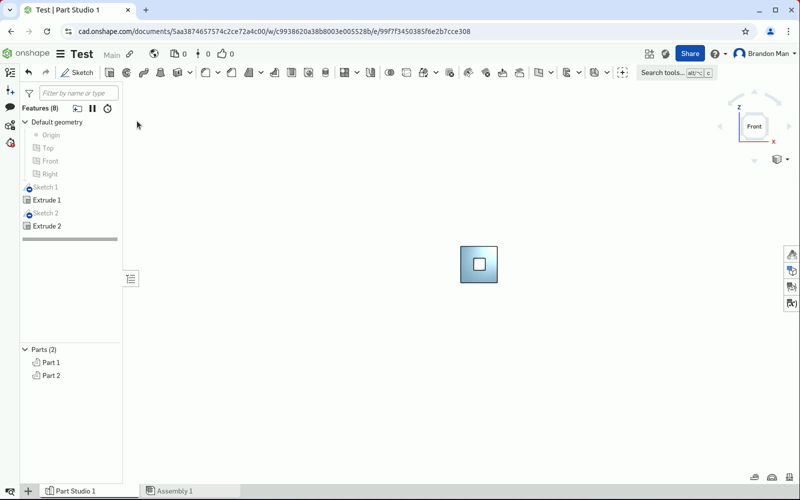
key(shift+h)
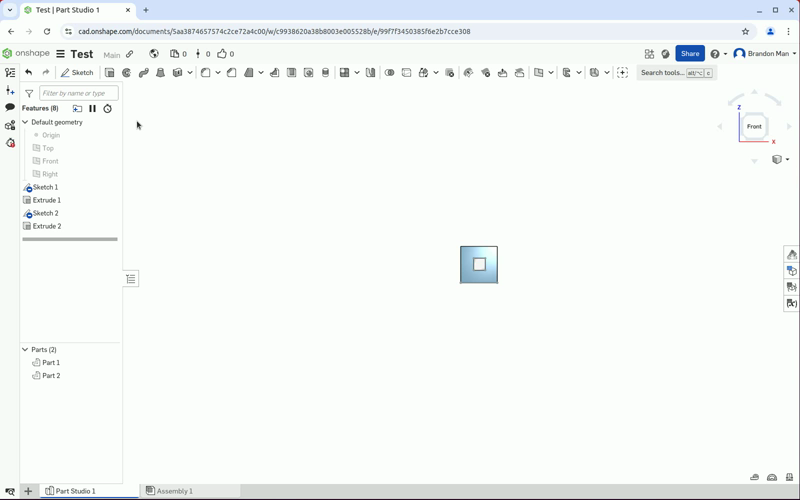
key(shift+h)
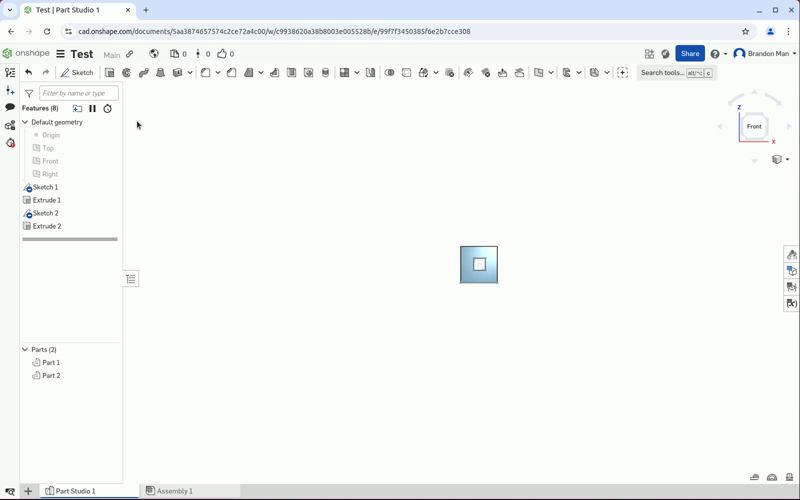
key(shift+7)
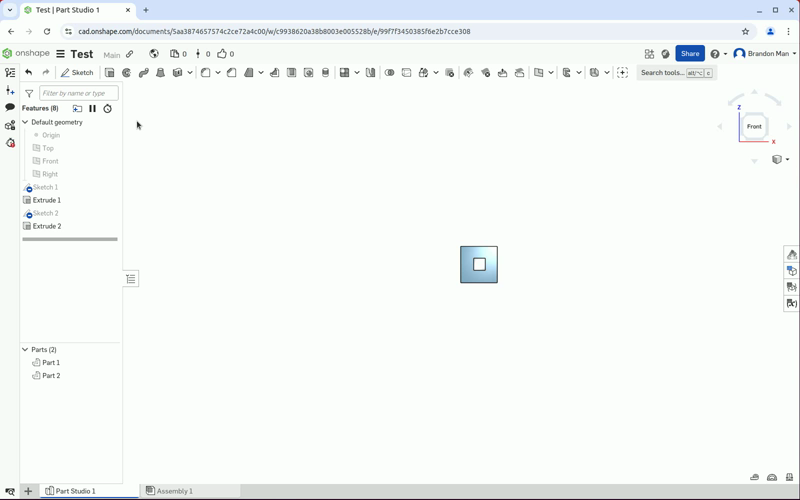
key(left, 2)
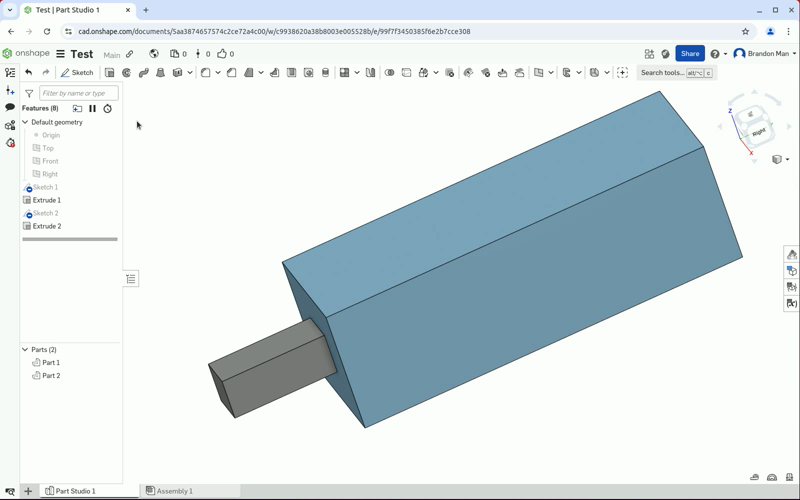
key(down, 2)
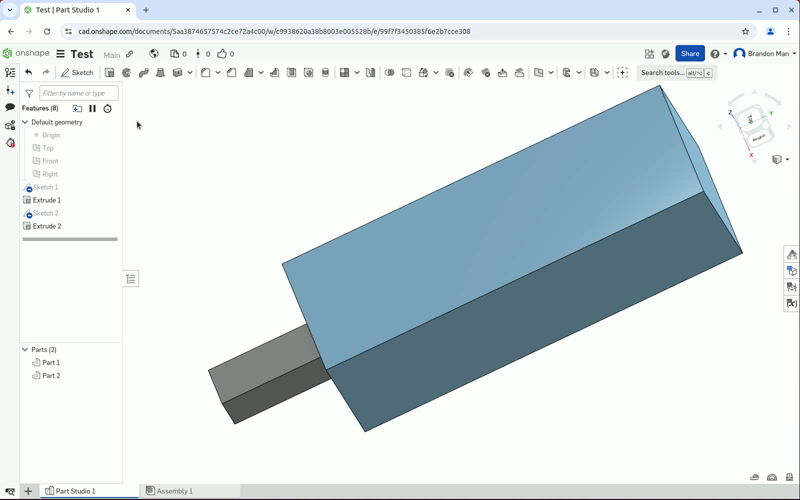
key(up, 2)
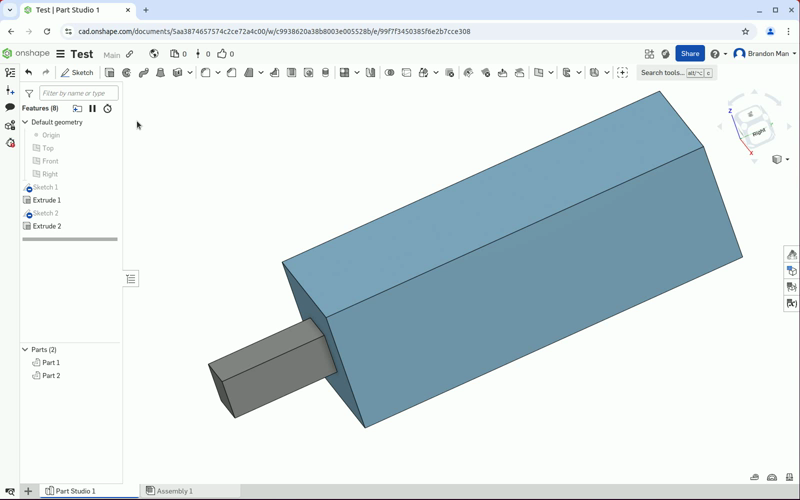
key(right, 2)
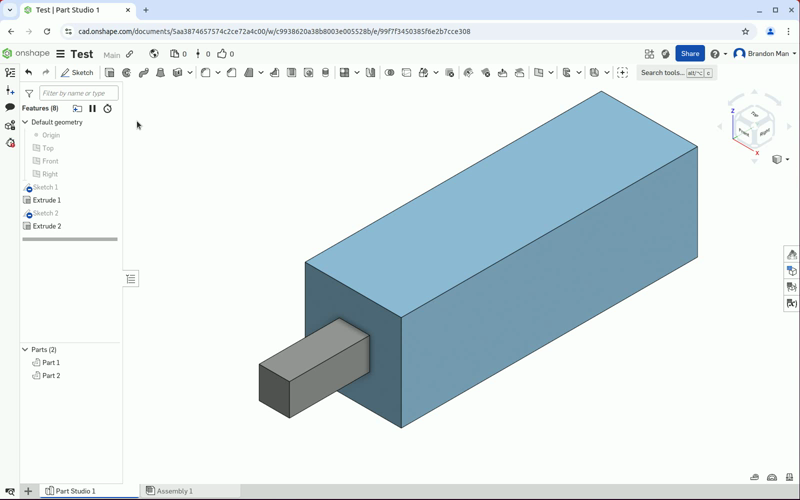
mouse_move(73, 189)
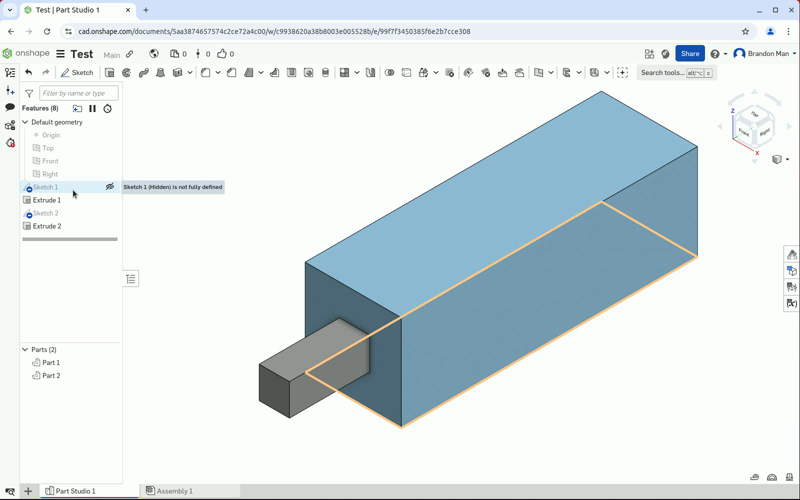
click(73, 189)